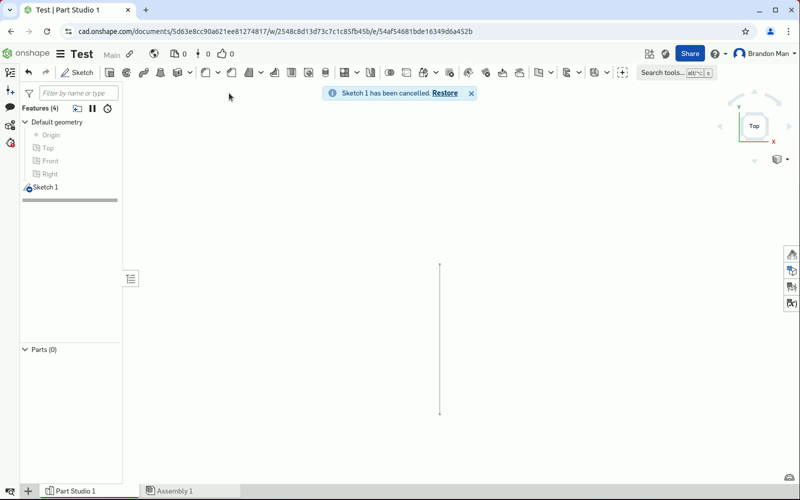
key(shift+h)
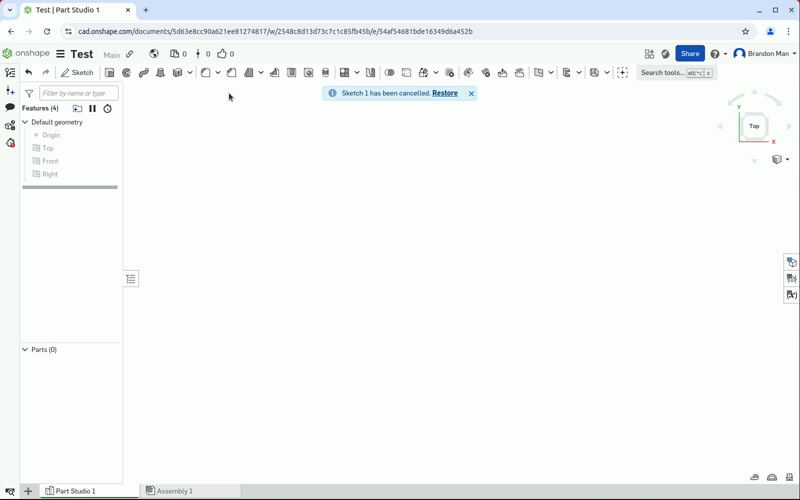
mouse_move(73, 352)
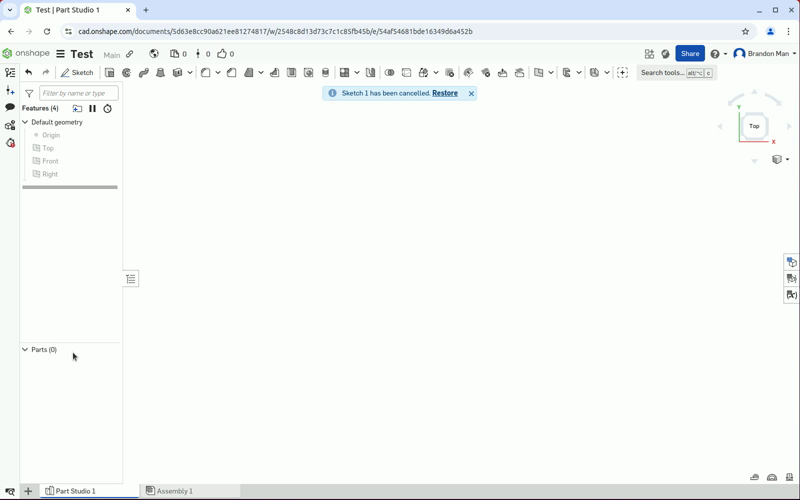
key(y)
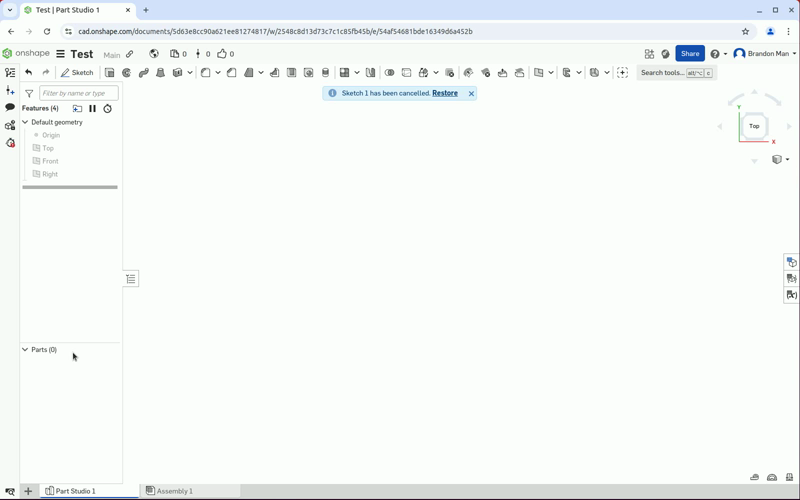
key(shift+p)
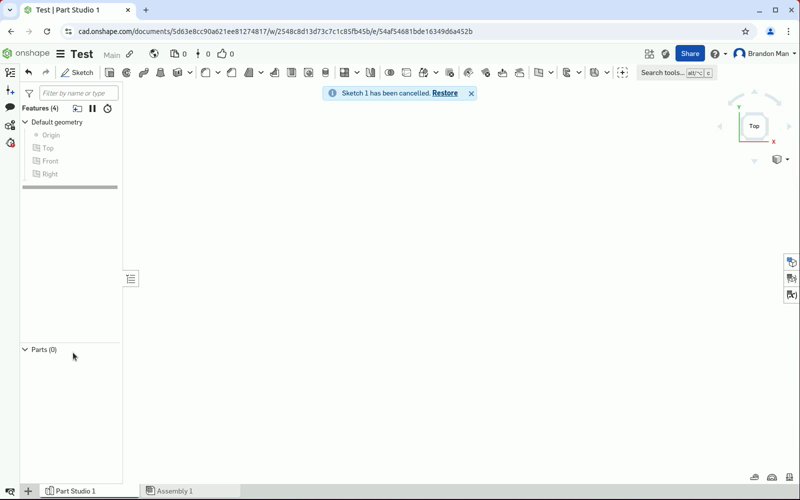
key(space)
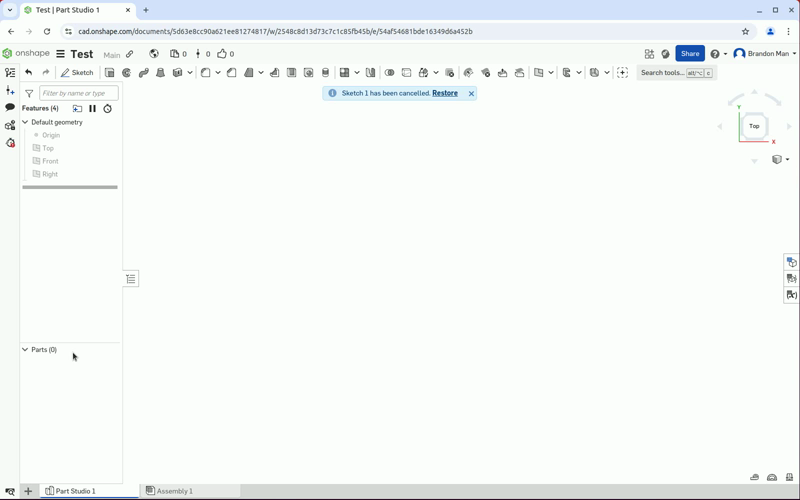
key_down(shift)
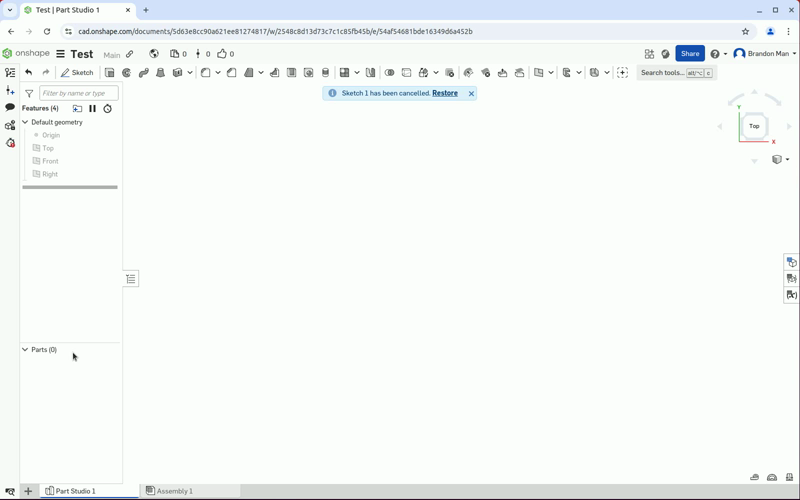
key(up)
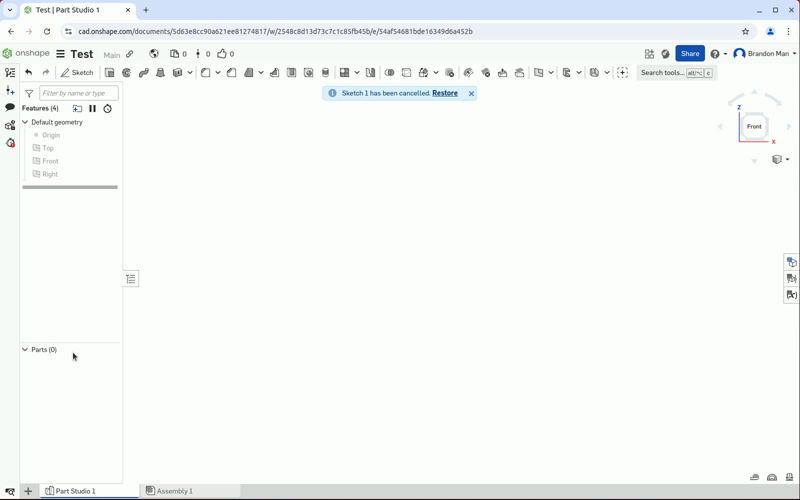
key_up(shift)
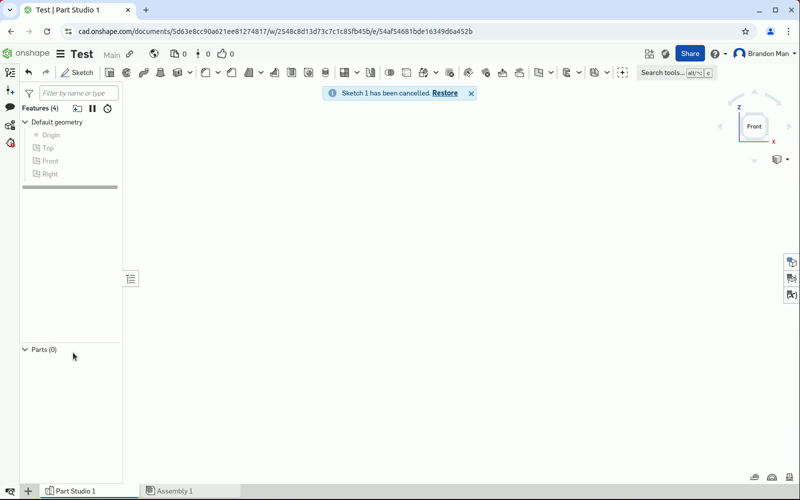
mouse_move(73, 352)
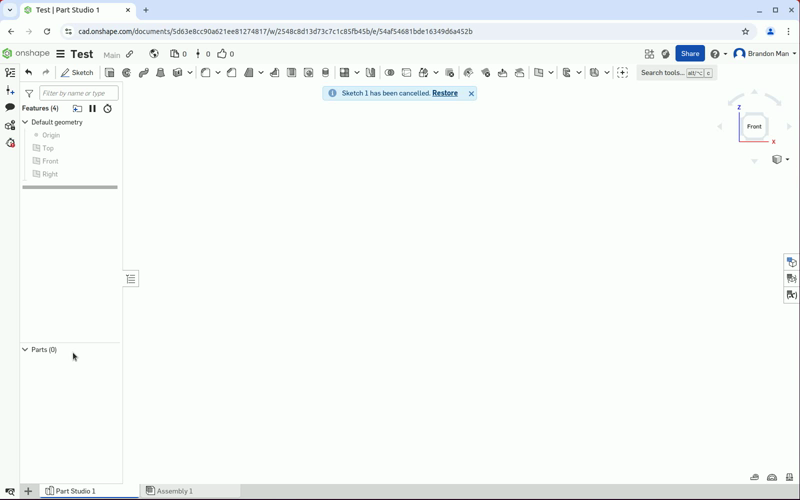
key(shift+y)
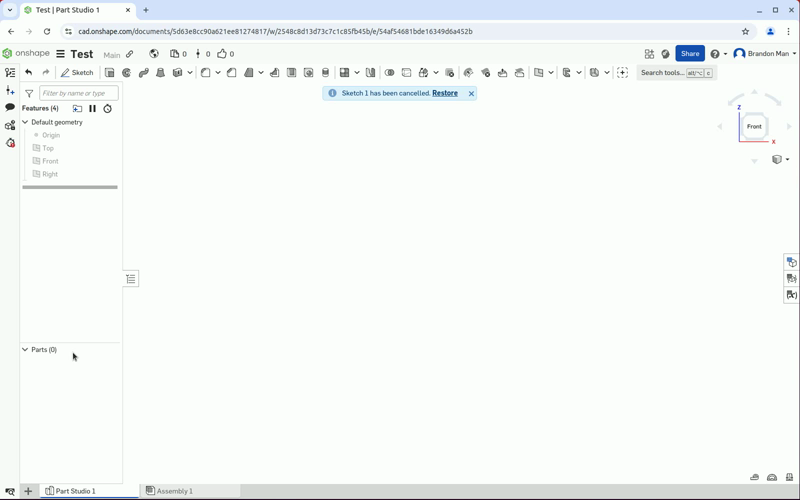
key(shift+s)
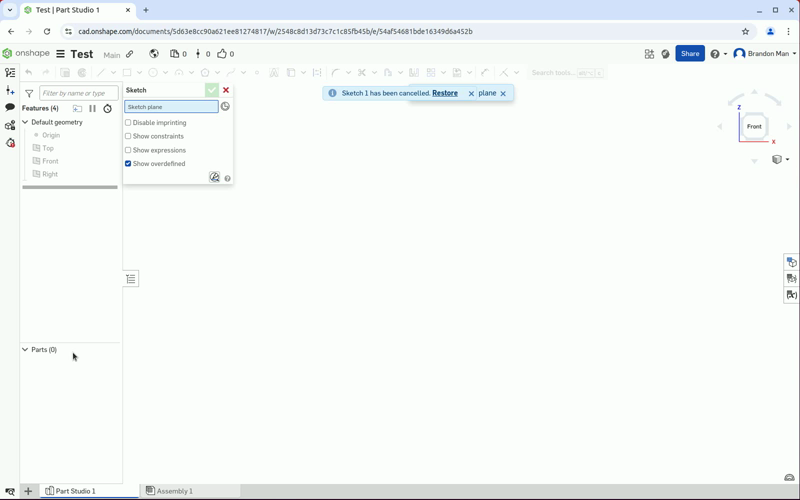
mouse_move(73, 163)
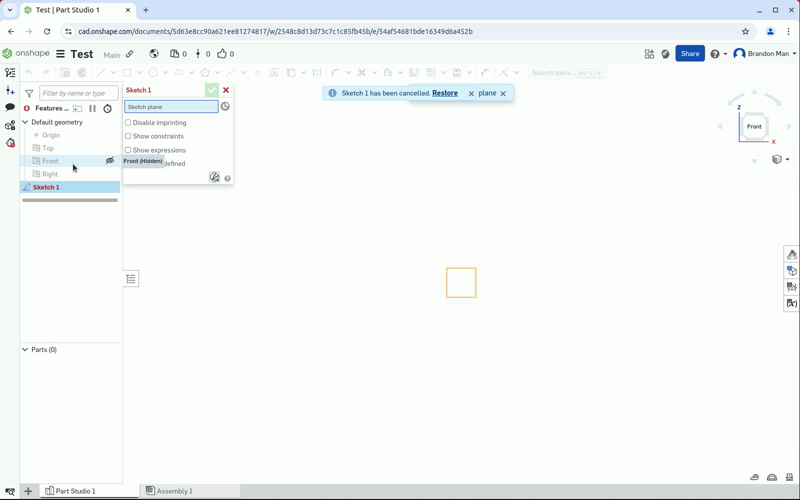
click(73, 163)
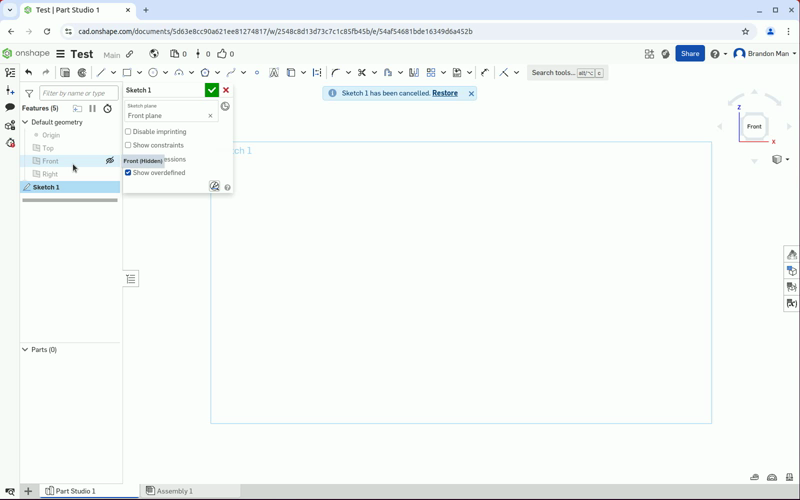
mouse_move(73, 352)
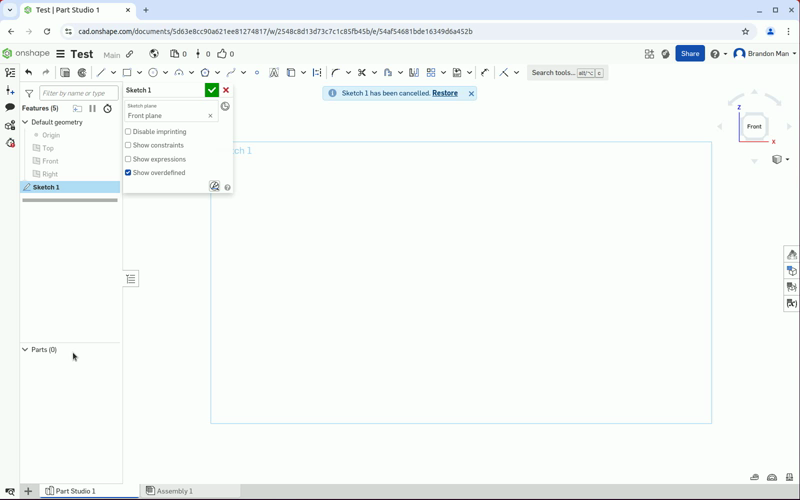
key(y)
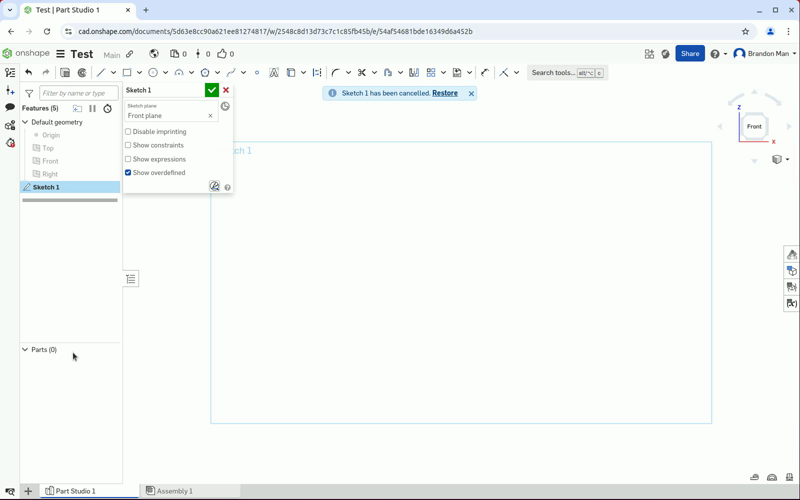
key(l)
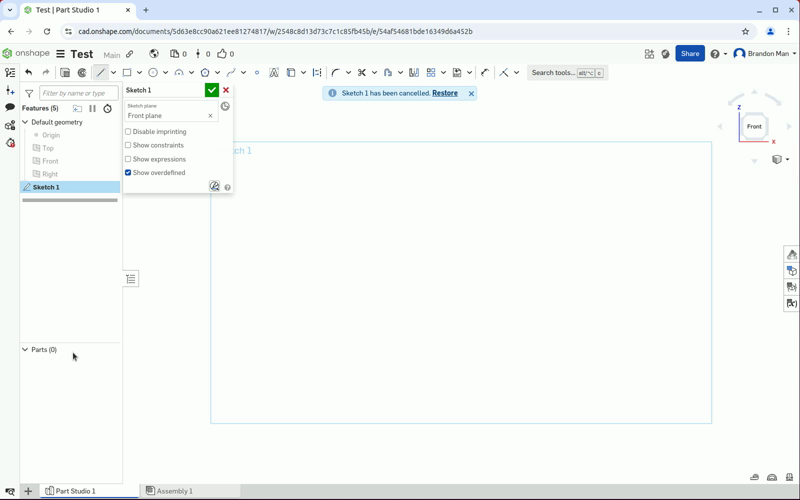
key_down(shift)
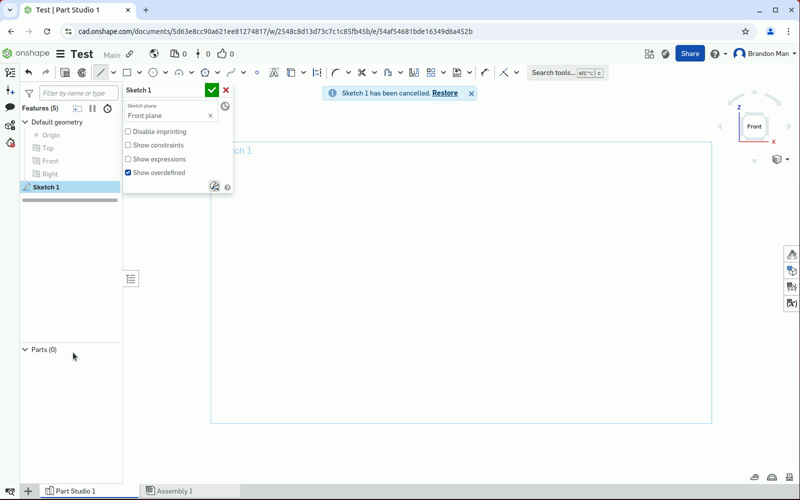
mouse_move(460, 282)
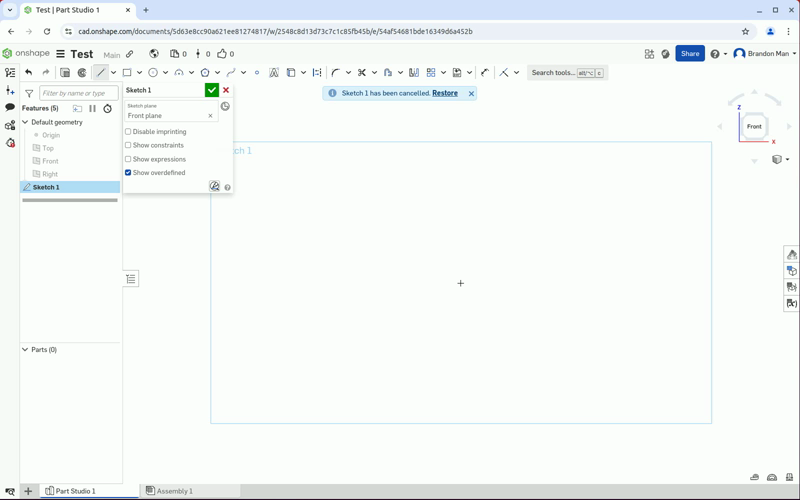
click(460, 282)
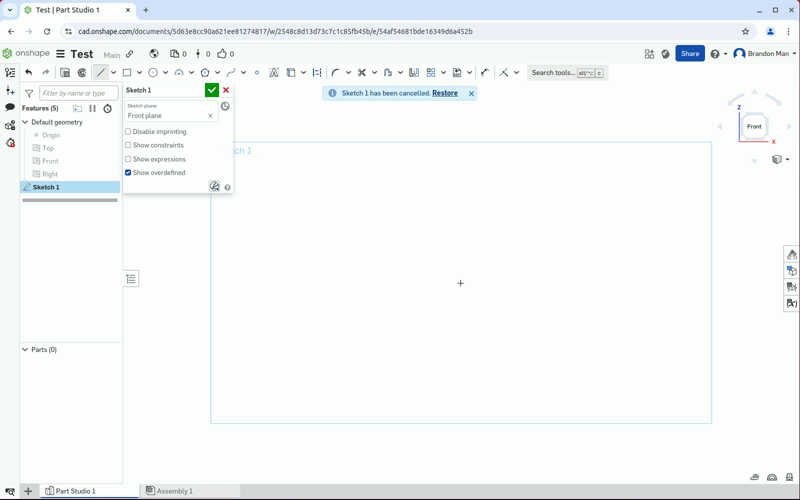
key_up(shift)
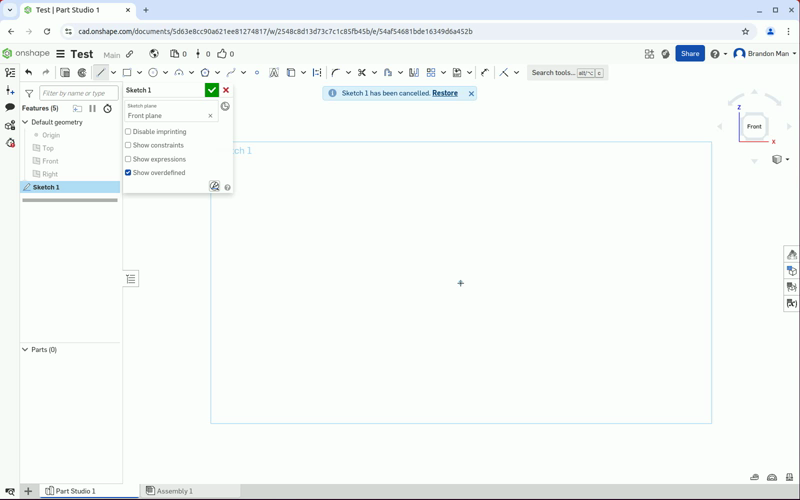
key_down(shift)
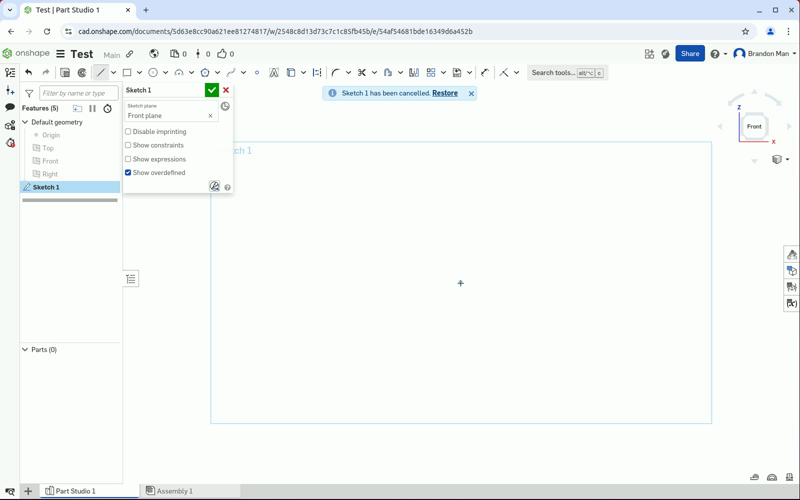
mouse_move(573, 282)
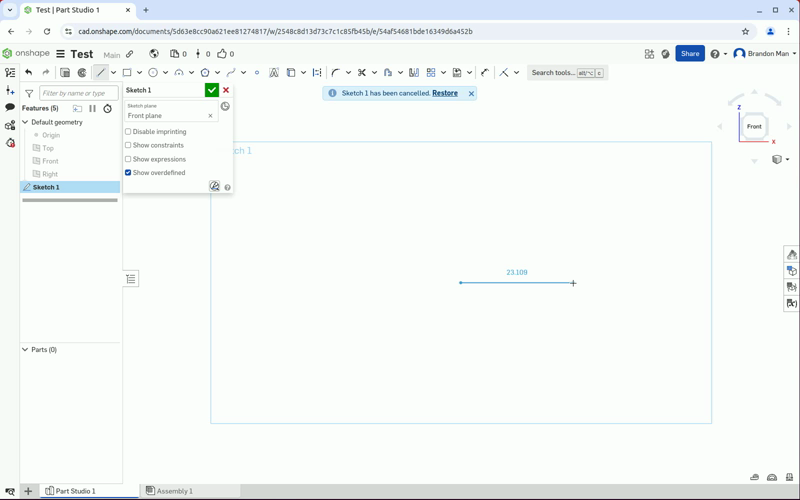
click(573, 282)
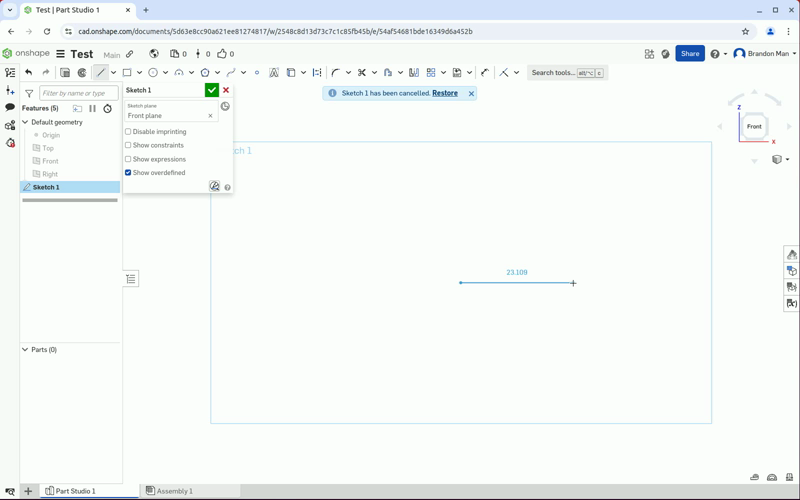
key_up(shift)
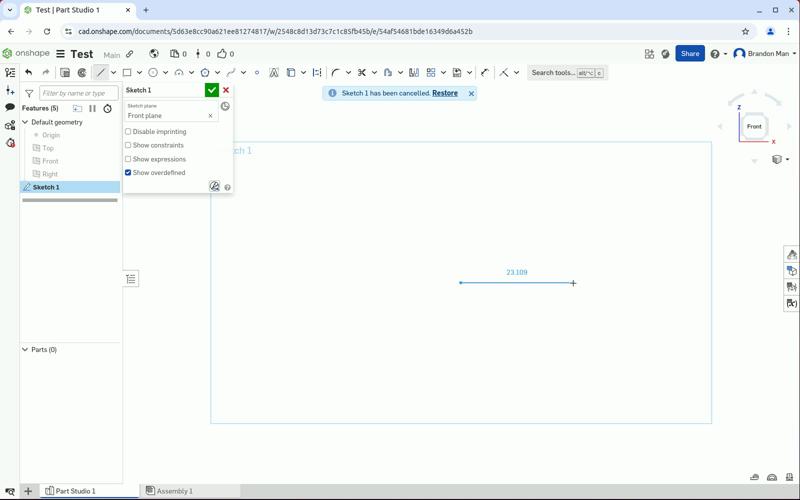
key_down(shift)
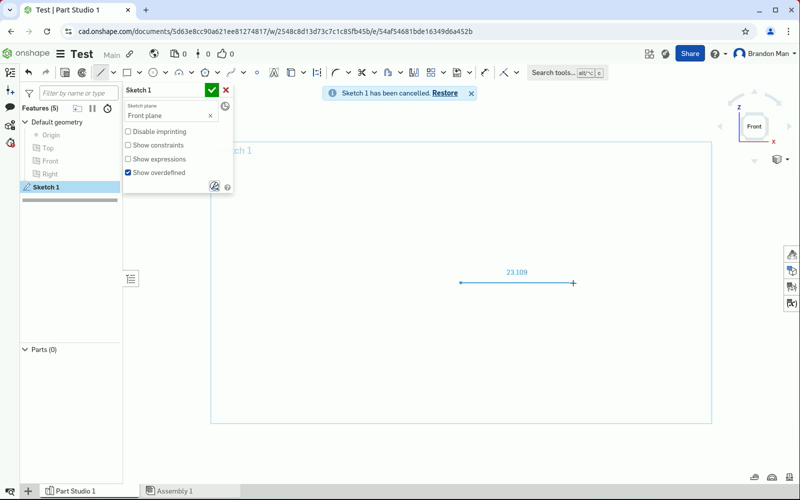
mouse_move(573, 208)
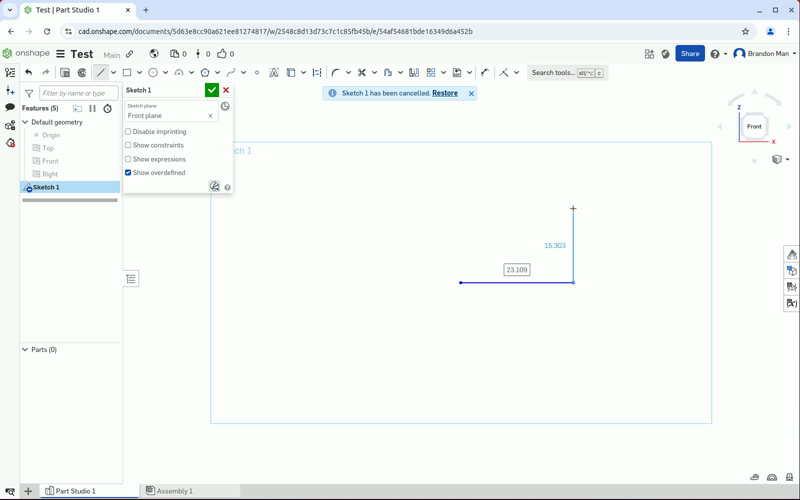
click(573, 208)
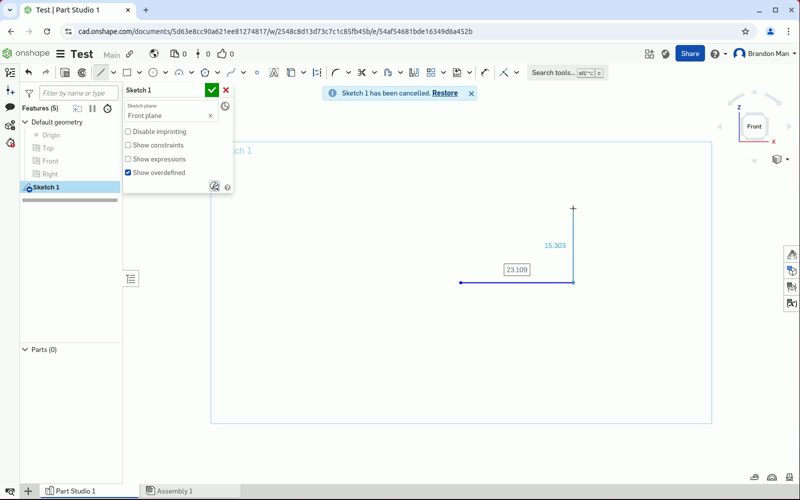
key_up(shift)
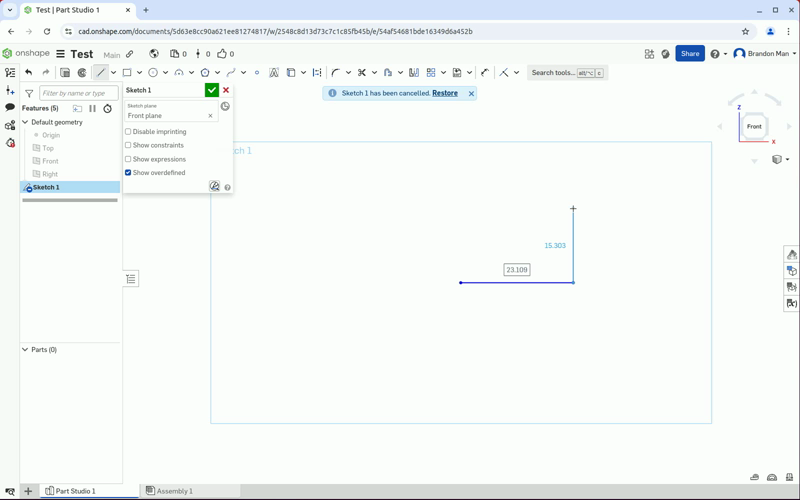
key_down(shift)
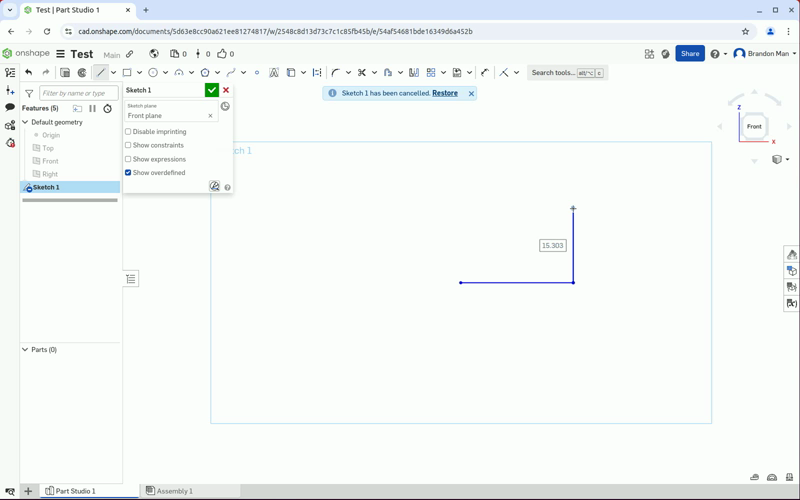
mouse_move(460, 208)
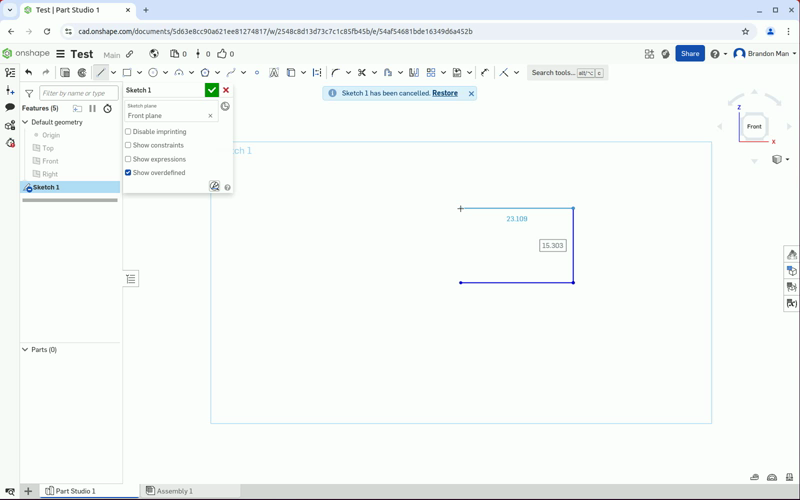
click(460, 208)
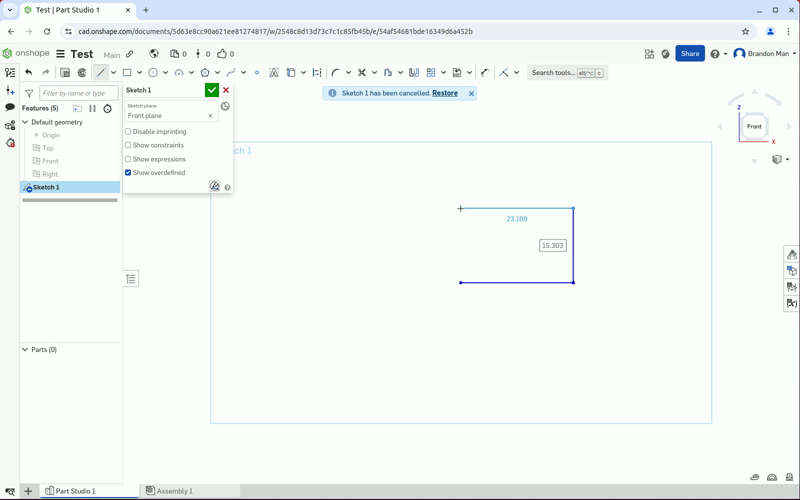
key_up(shift)
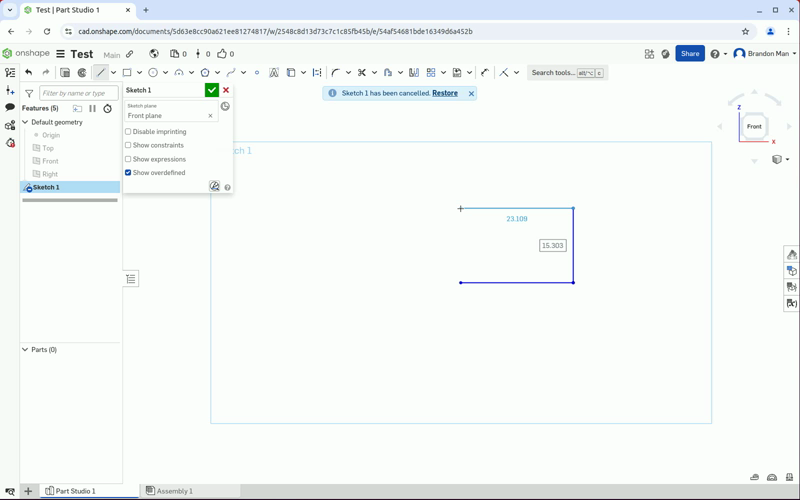
key_down(shift)
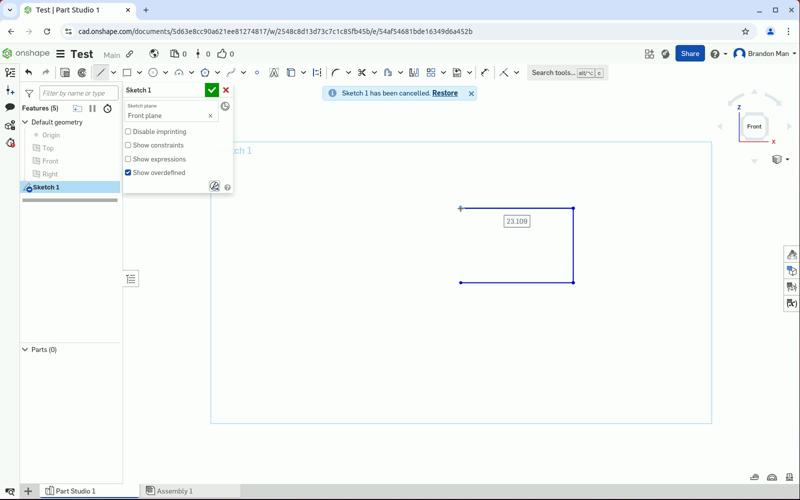
mouse_move(460, 282)
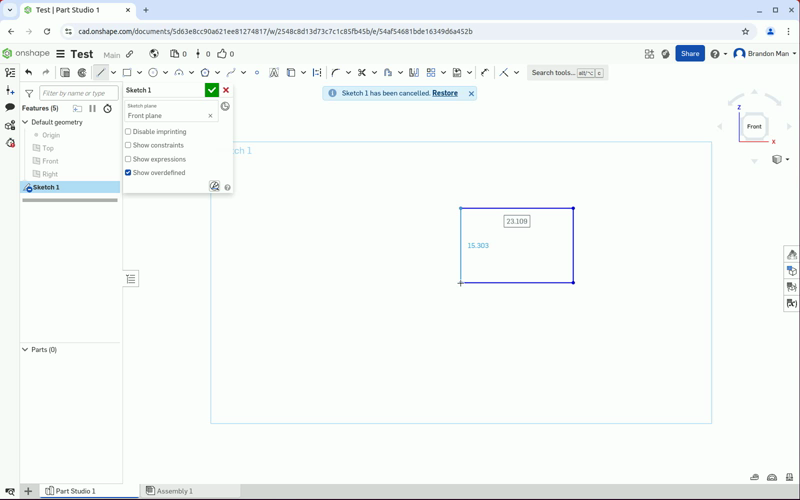
key_up(shift)
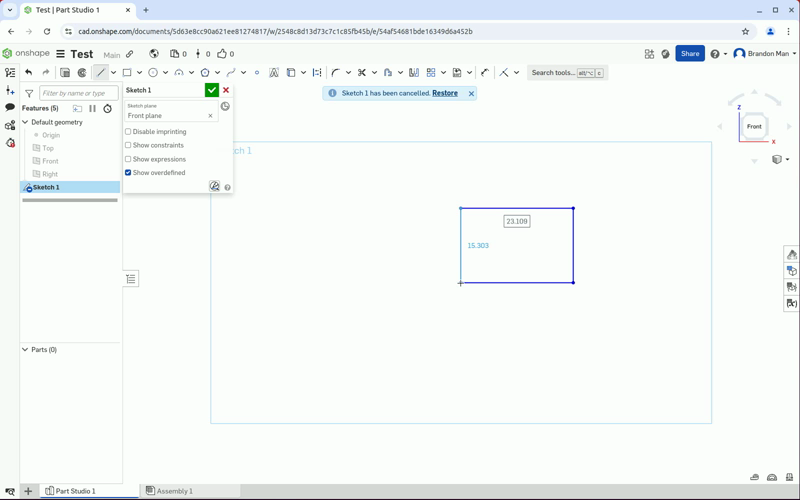
click(460, 282)
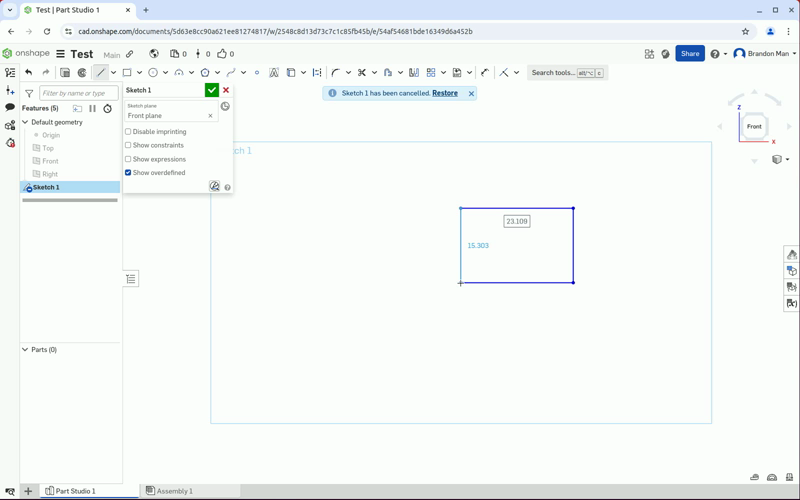
key(esc)
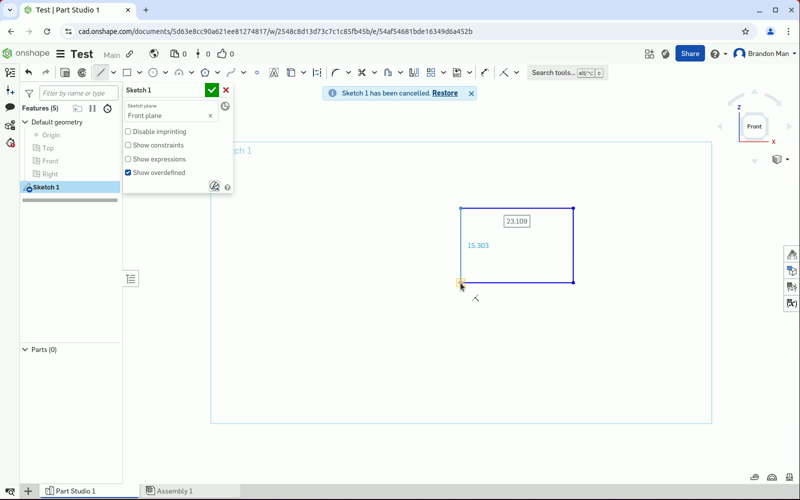
mouse_move(541, 249)
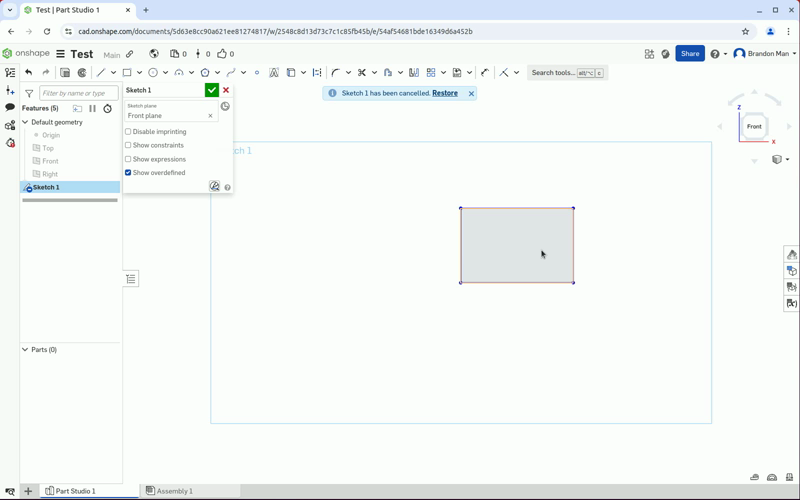
click(541, 249)
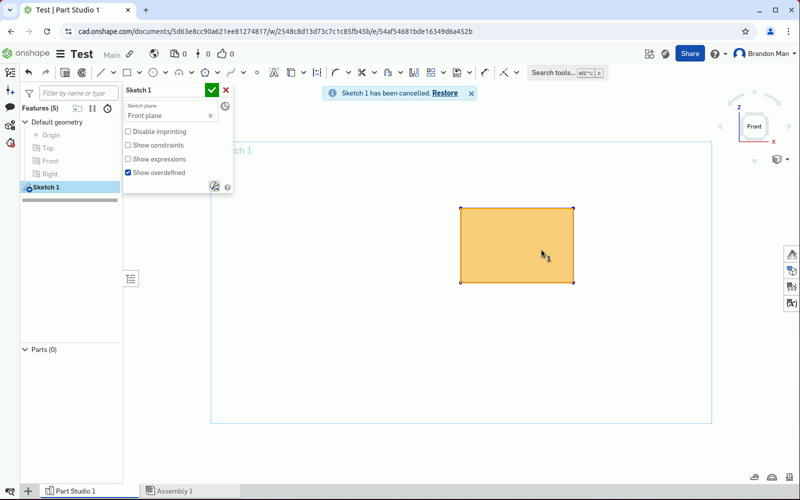
mouse_move(73, 352)
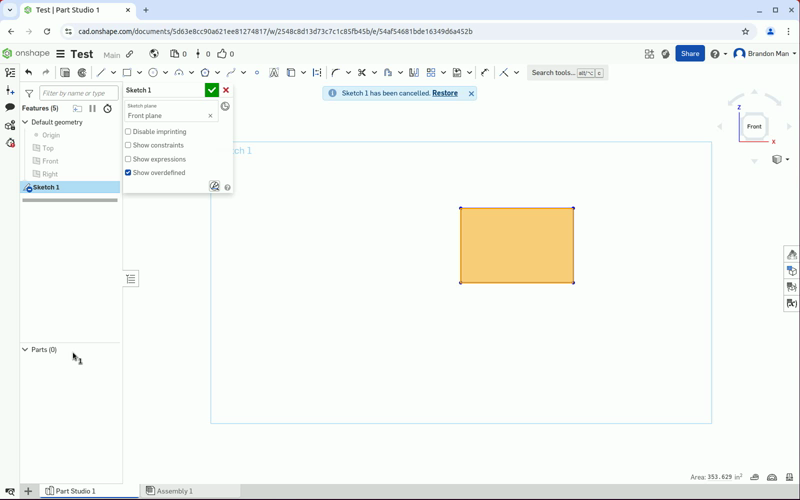
key(shift+y)
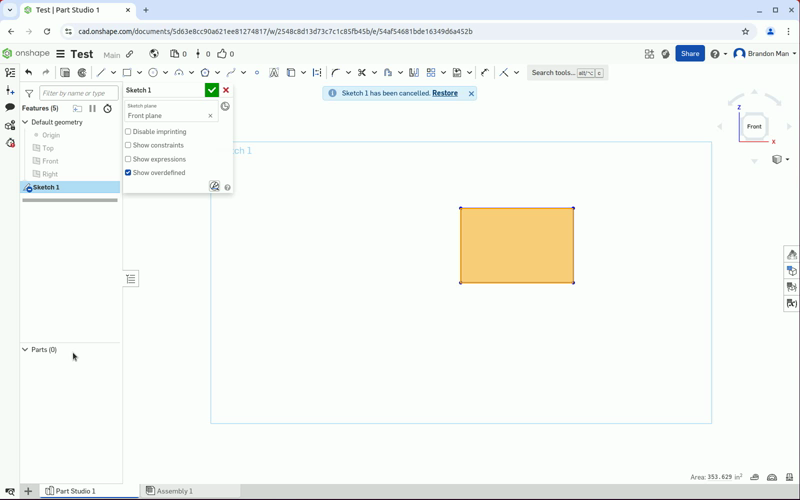
key(shift+e)
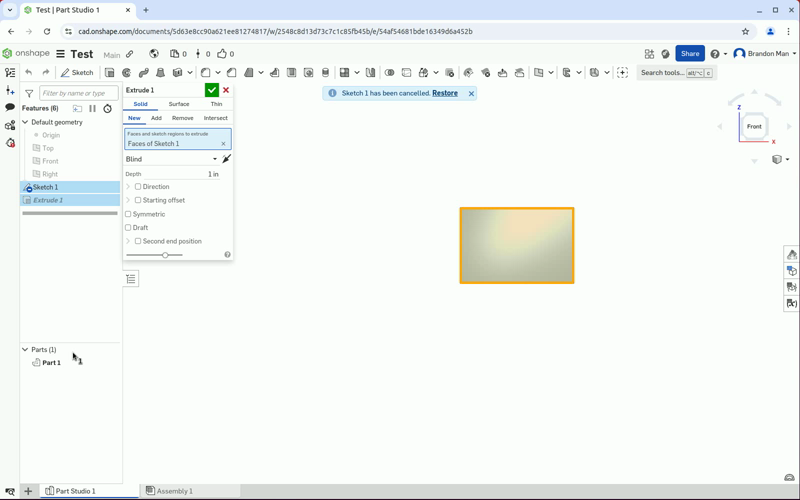
mouse_move(143, 106)
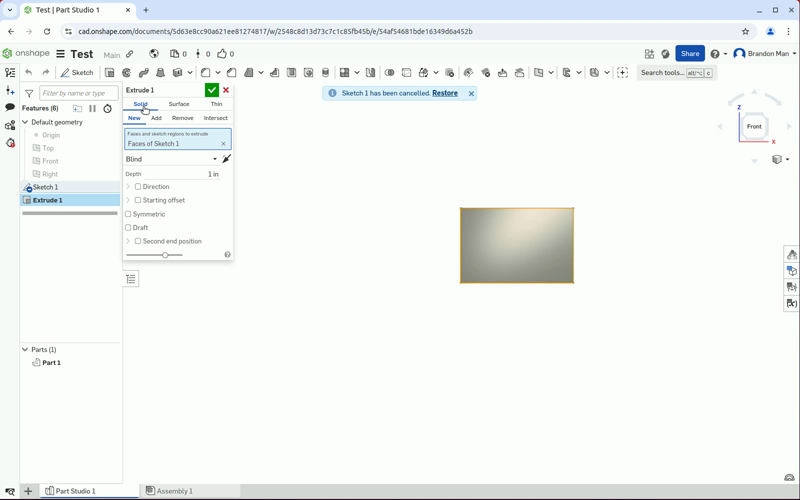
click(143, 106)
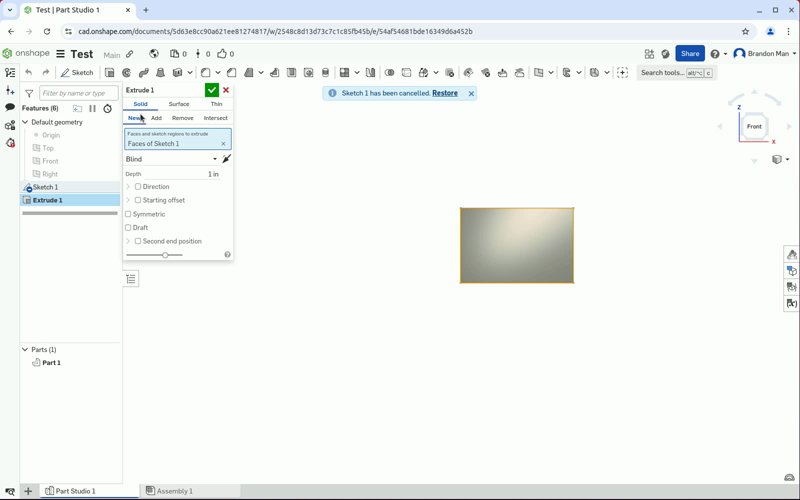
mouse_move(137, 120)
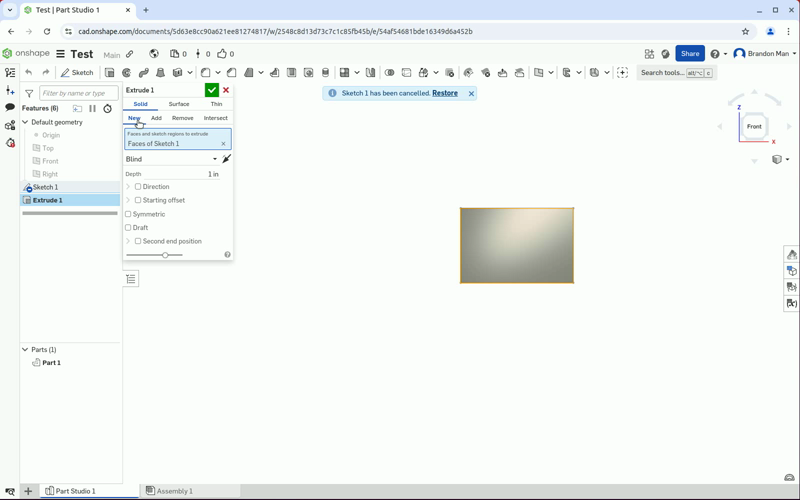
click(137, 120)
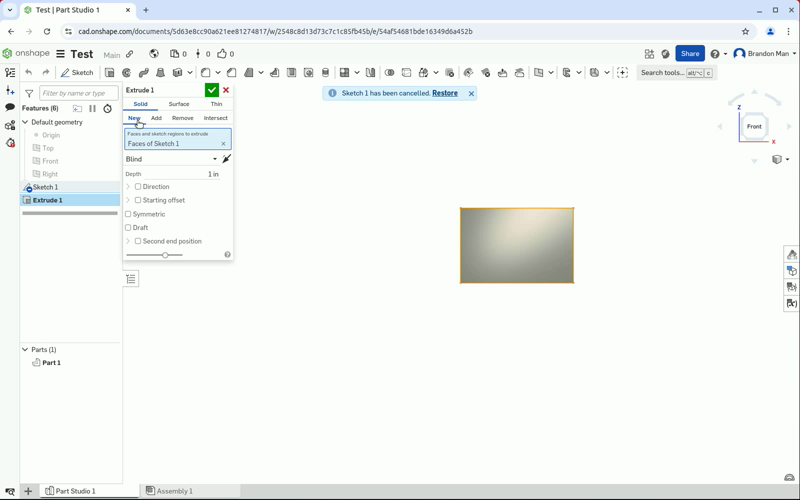
key(tab, 4)
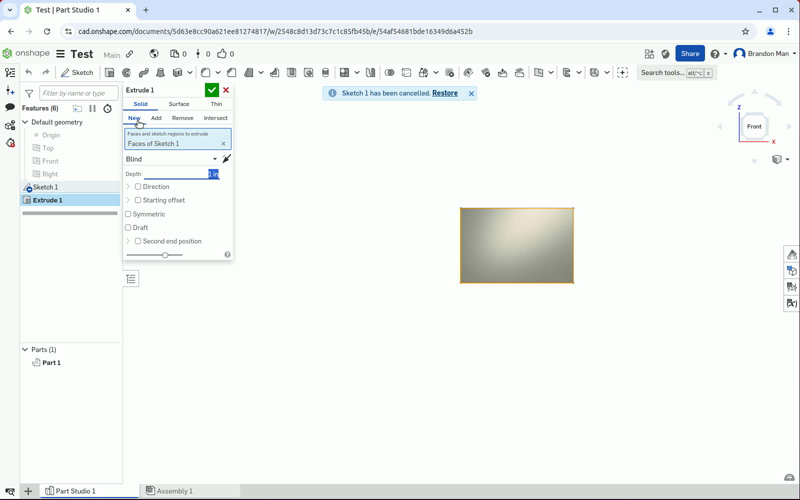
text(15.406)
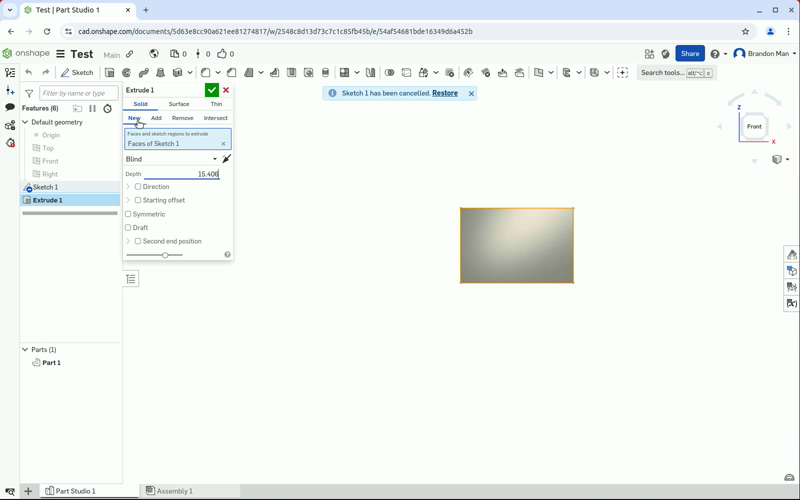
key(tab, 3)
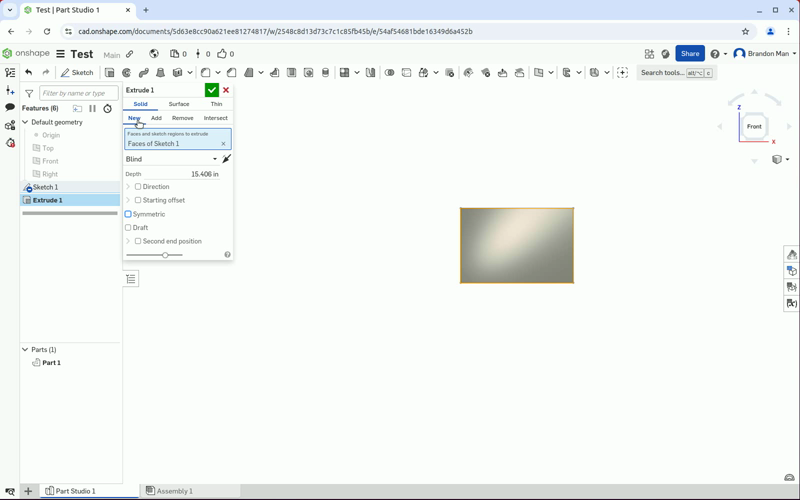
key(space)
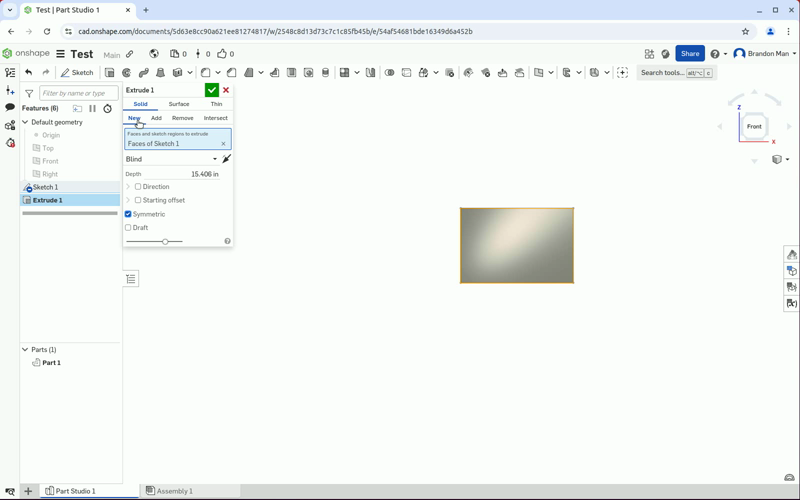
key(enter)
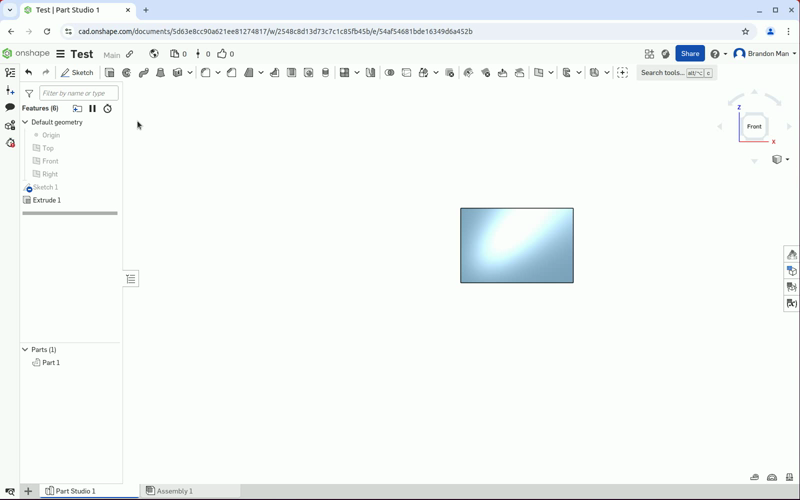
key(shift+h)
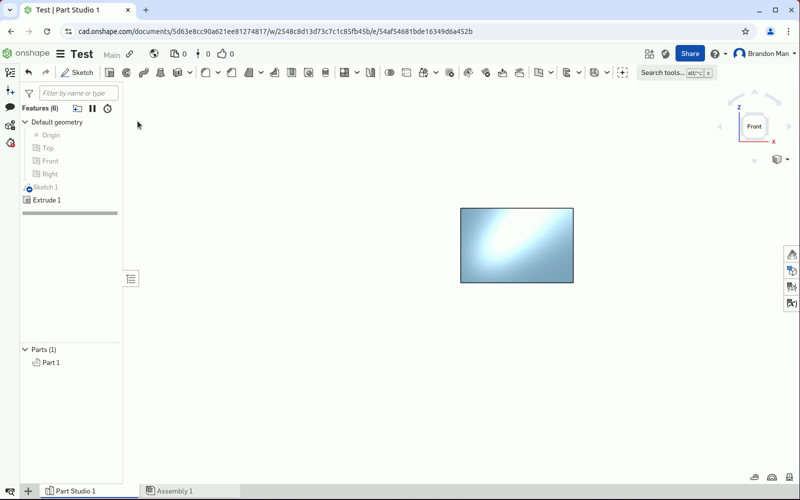
key(shift+h)
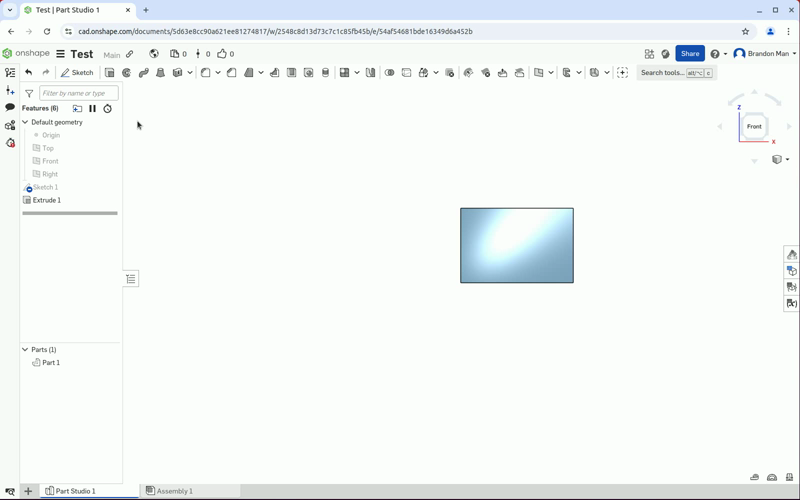
mouse_move(73, 189)
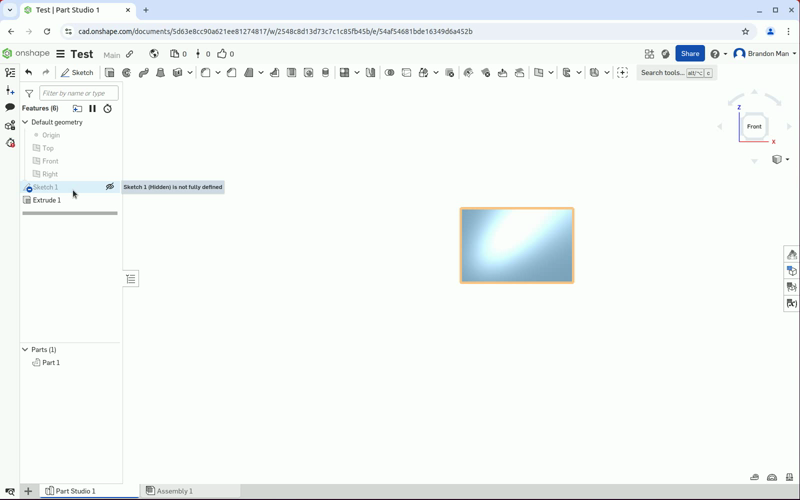
click(73, 189)
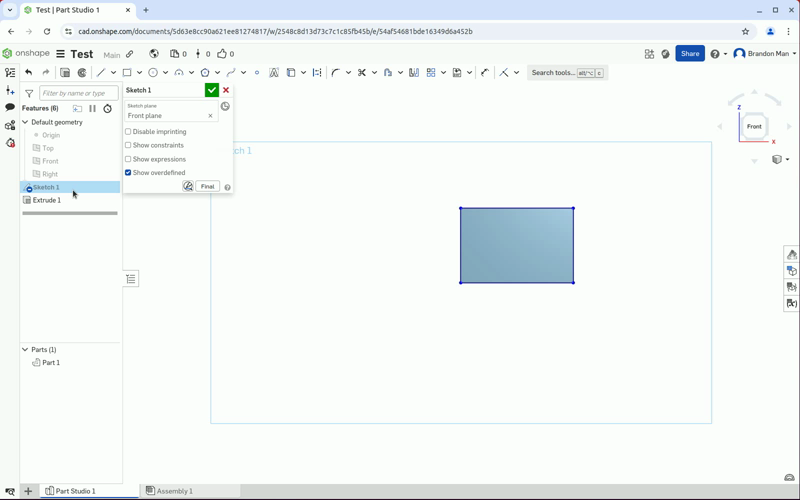
mouse_move(229, 92)
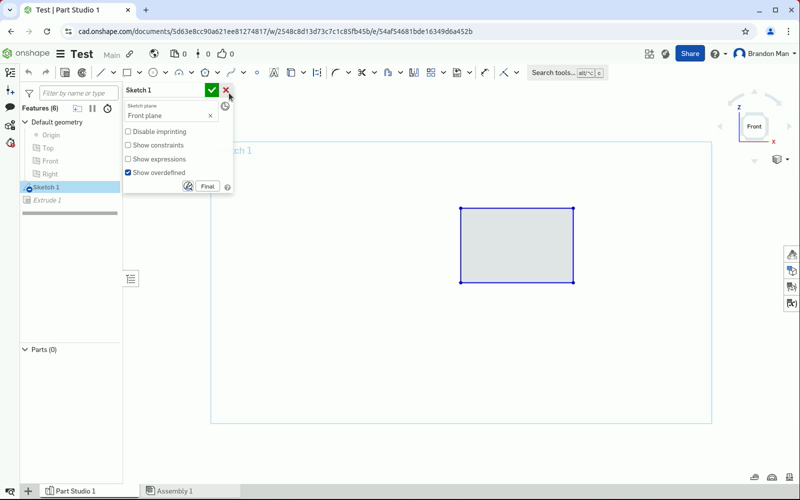
click(229, 92)
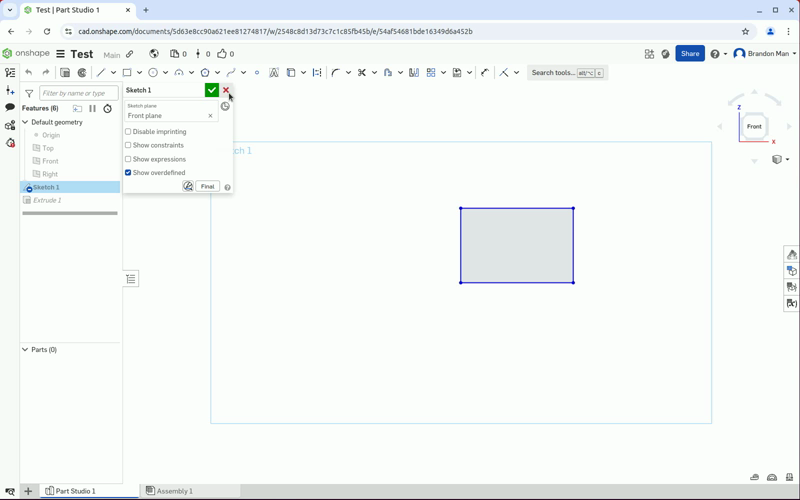
key(shift+s)
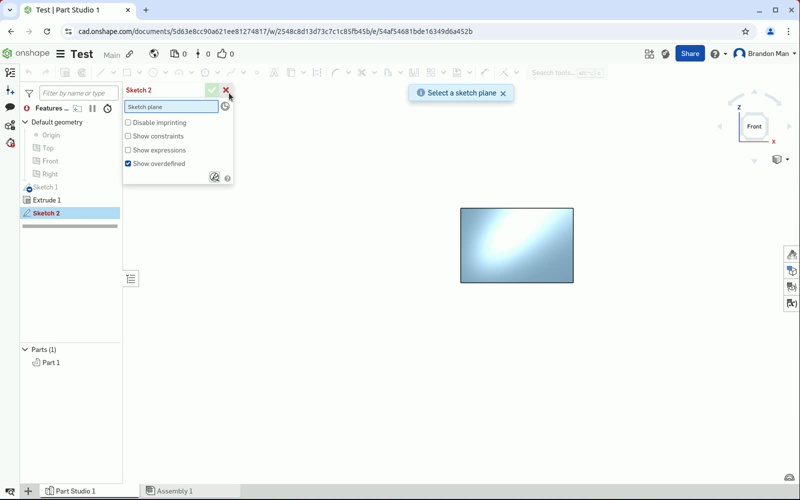
mouse_move(73, 163)
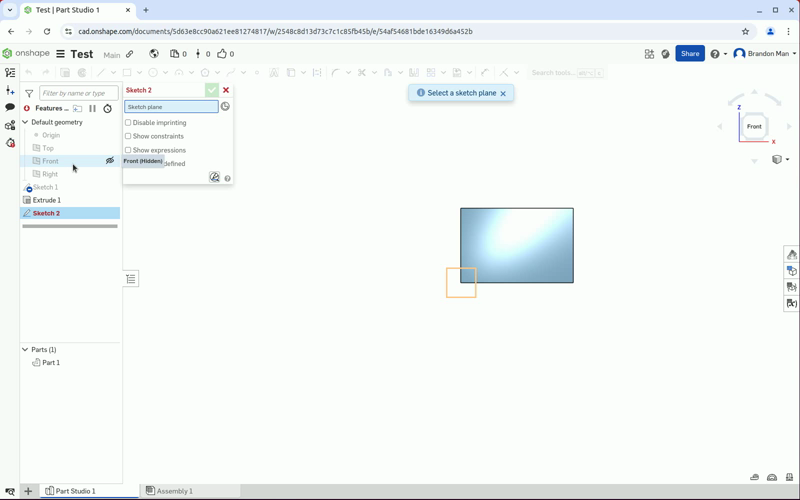
click(73, 163)
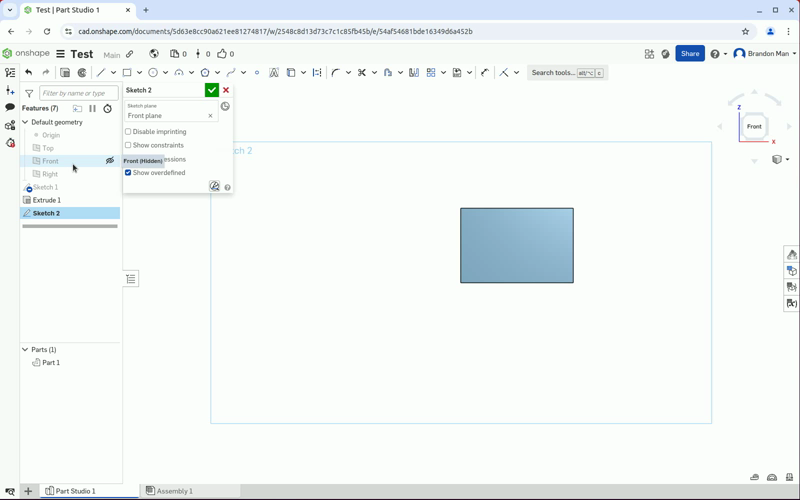
mouse_move(73, 352)
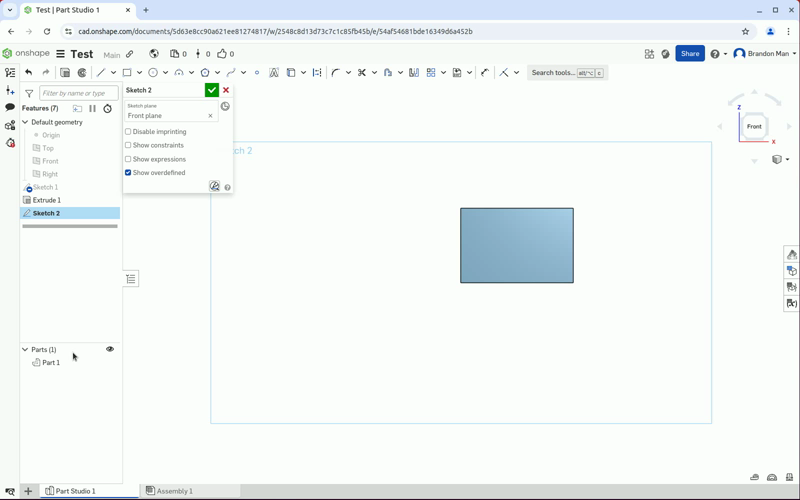
key(y)
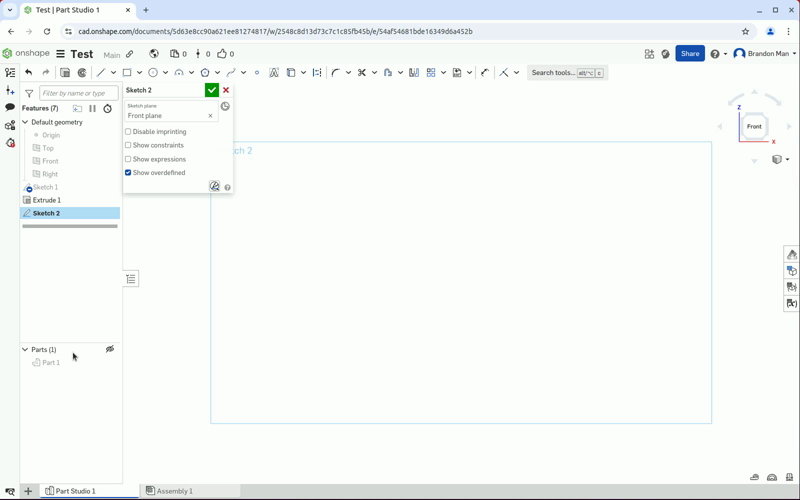
key(l)
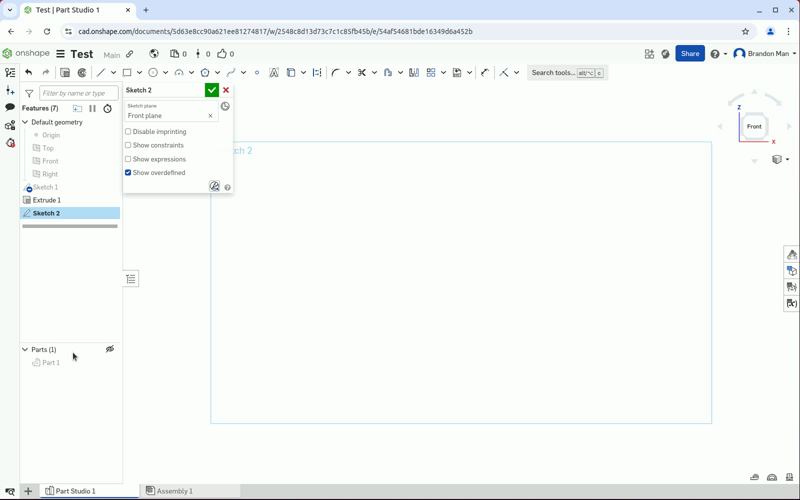
key_down(shift)
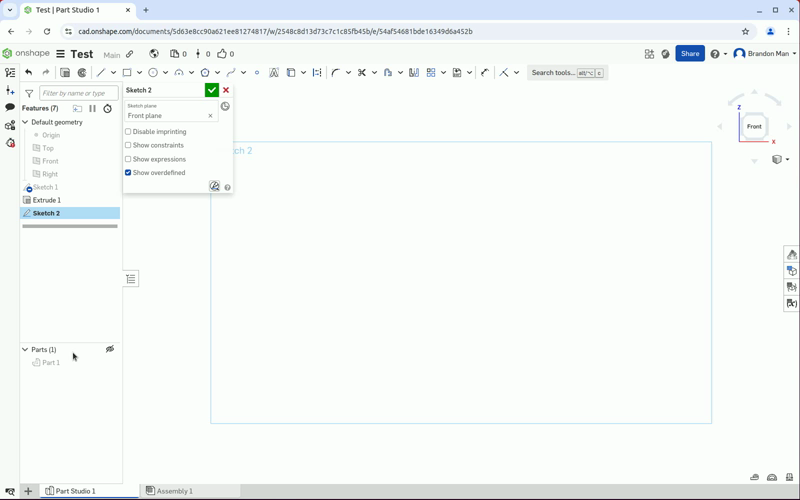
mouse_move(516, 207)
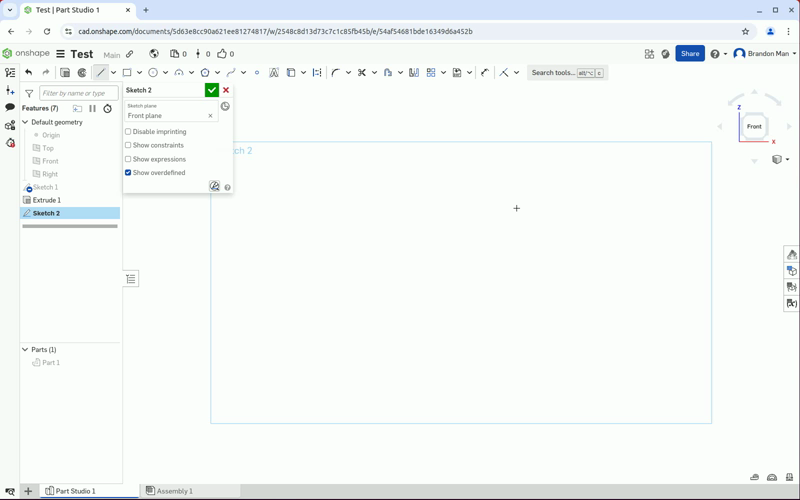
click(516, 207)
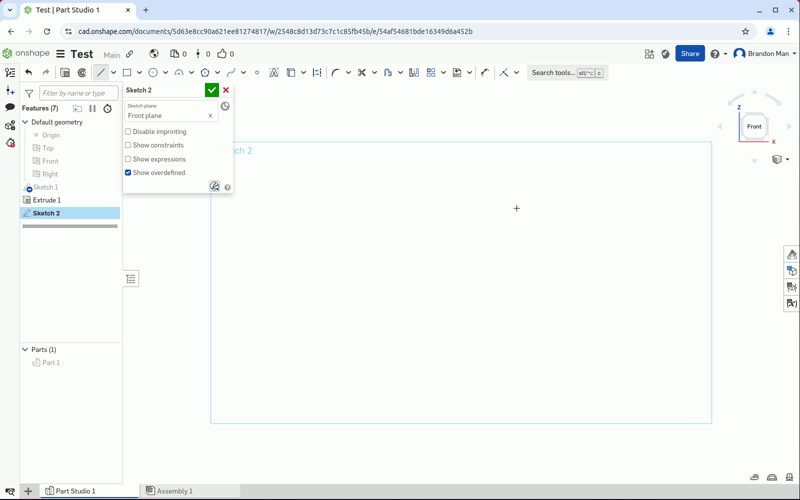
key_up(shift)
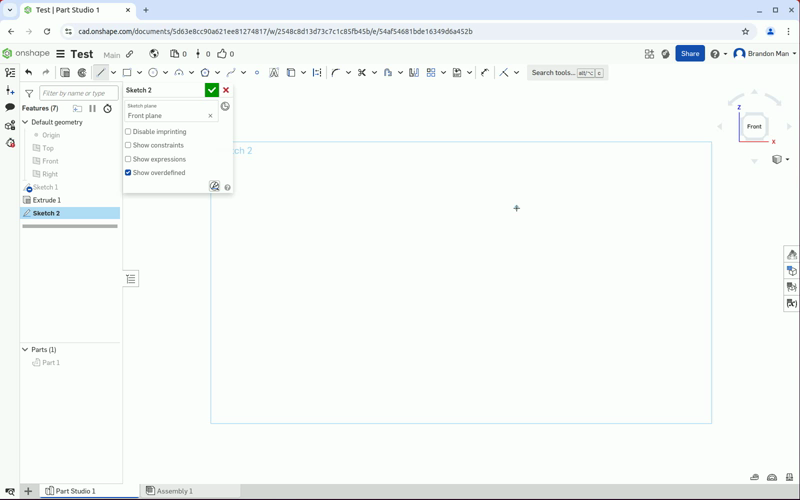
key_down(shift)
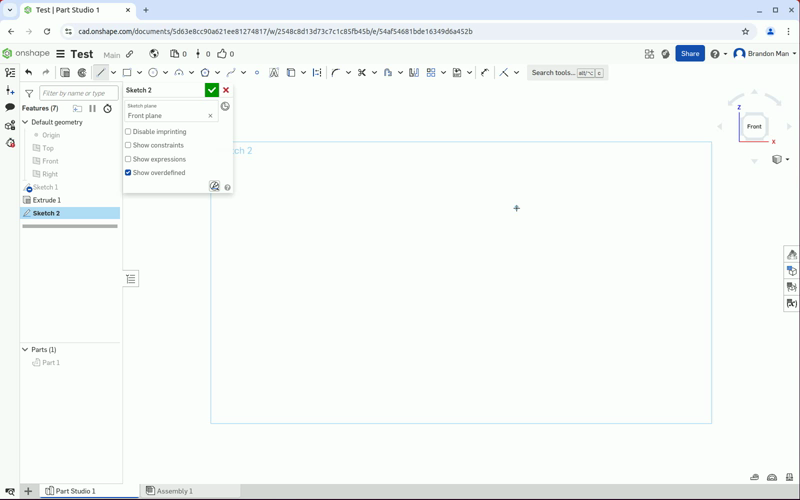
mouse_move(573, 264)
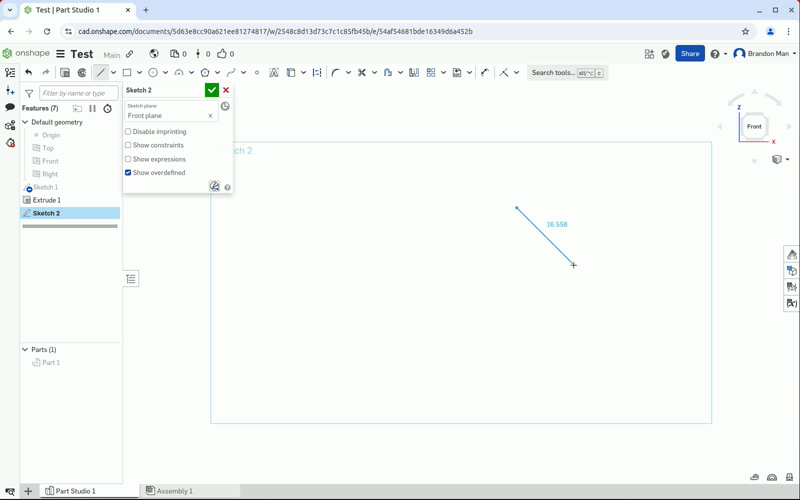
click(573, 264)
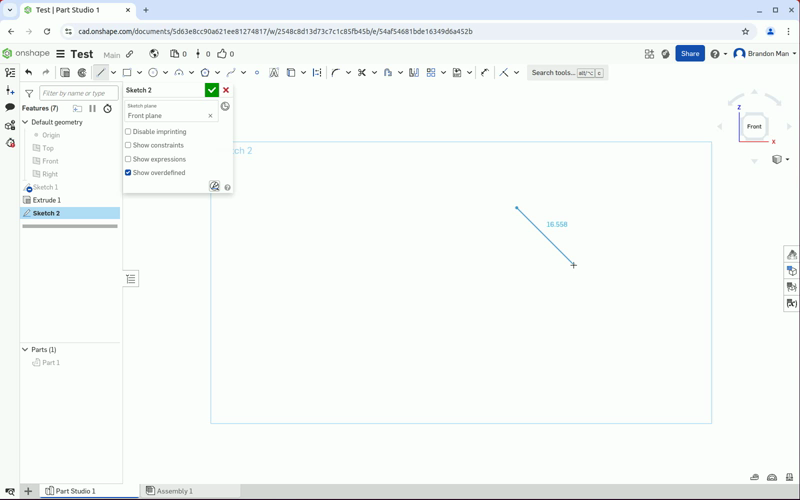
key_up(shift)
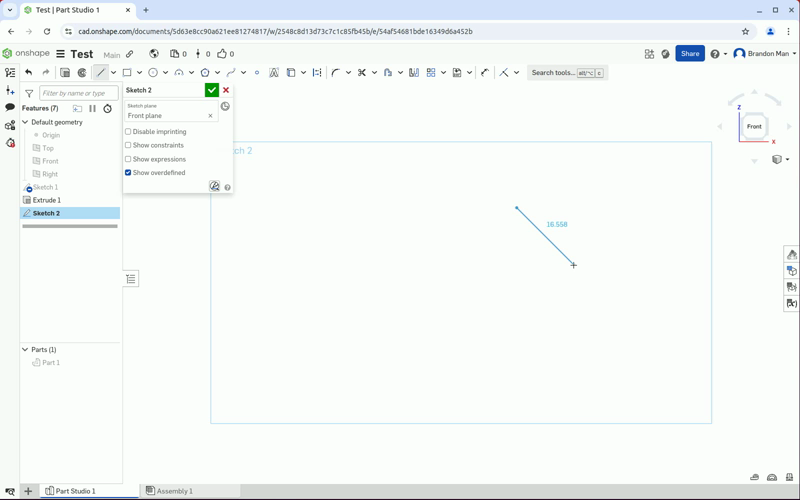
key_down(shift)
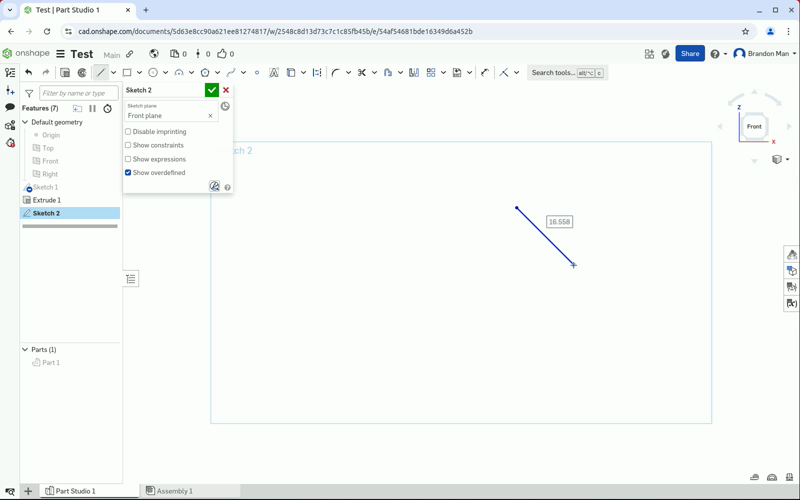
mouse_move(589, 264)
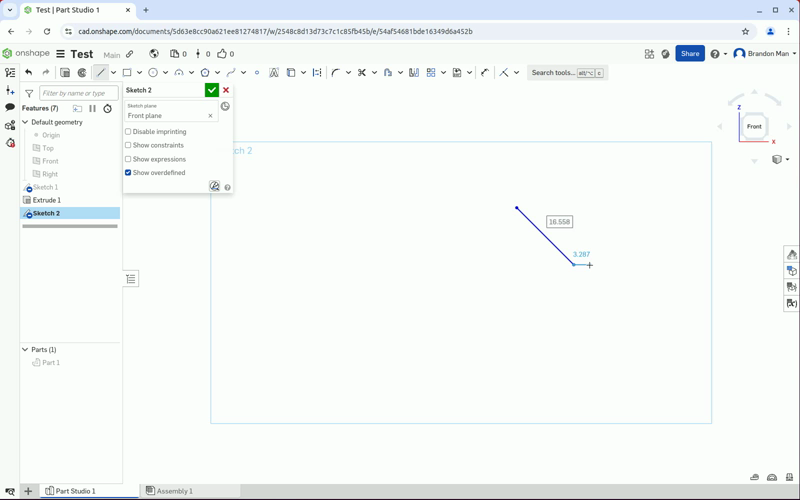
mouse_move(573, 207)
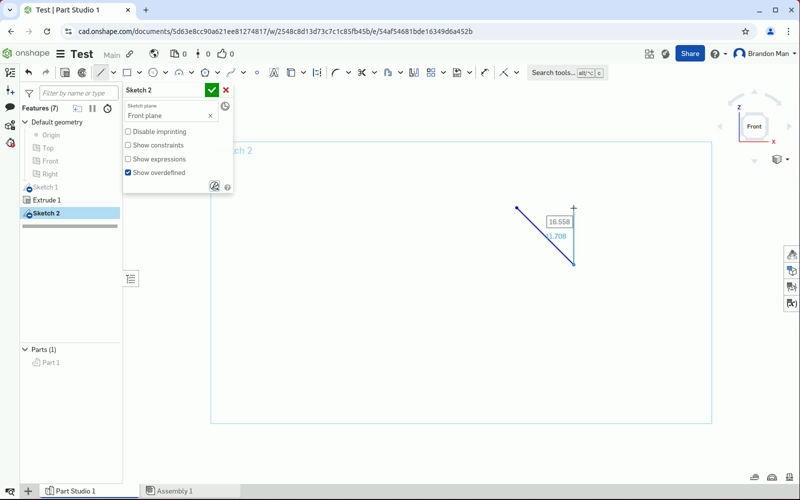
click(573, 207)
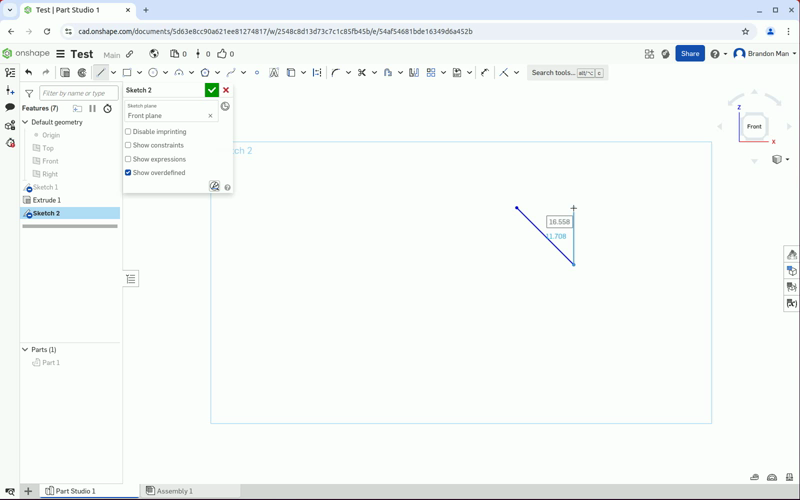
key_up(shift)
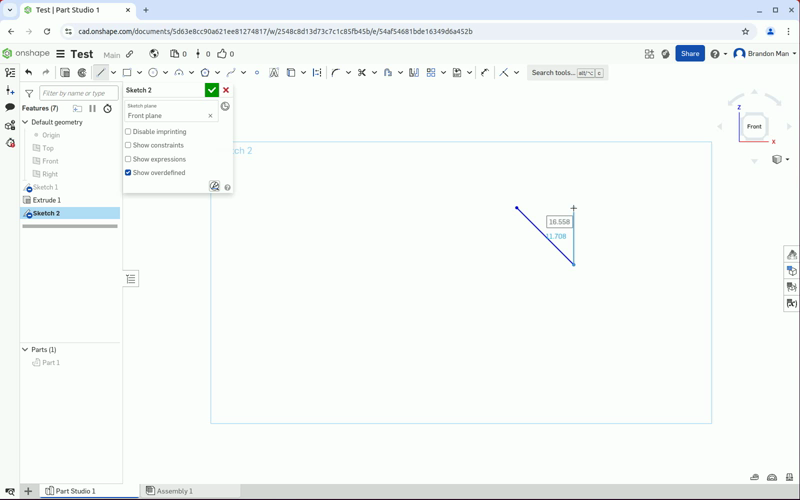
mouse_move(589, 207)
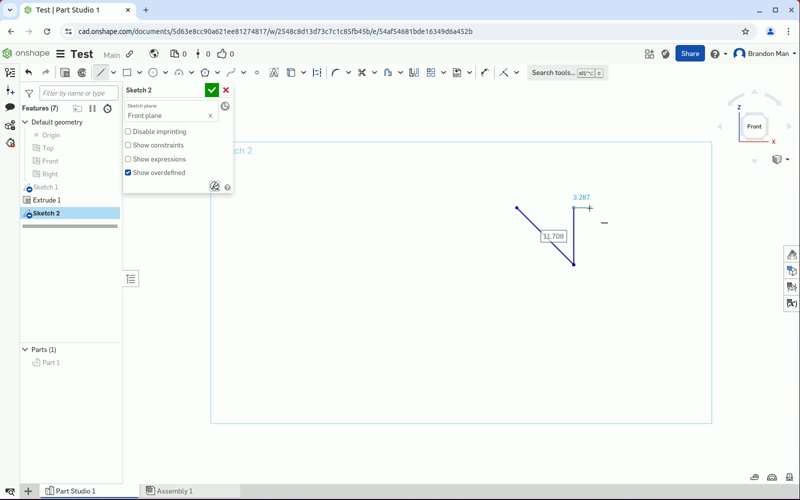
key_down(shift)
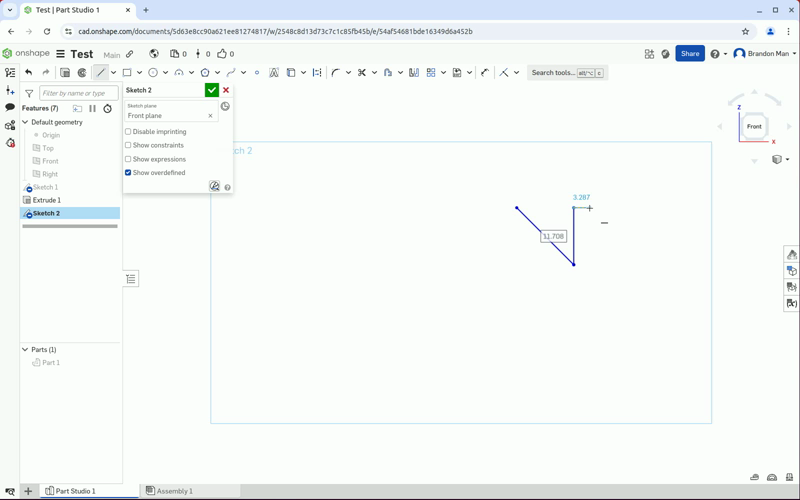
mouse_move(516, 207)
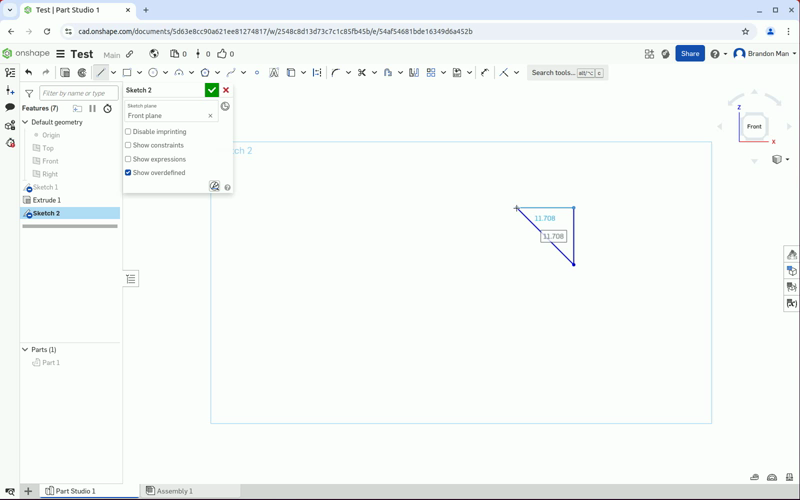
key_up(shift)
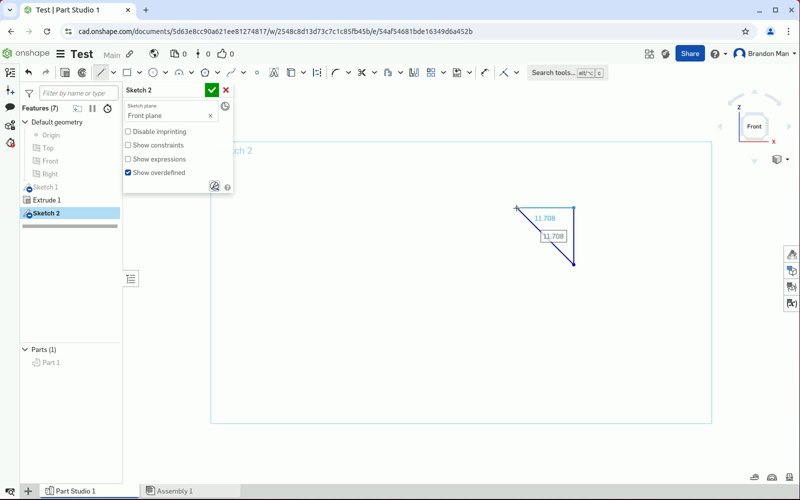
click(516, 207)
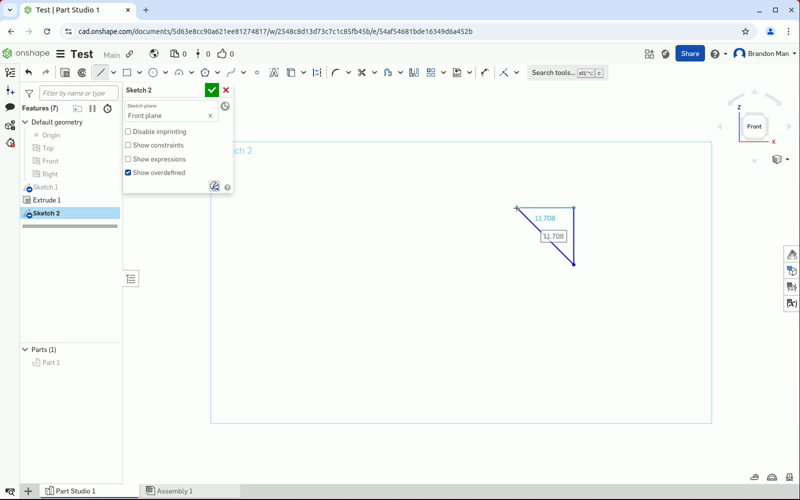
key(esc)
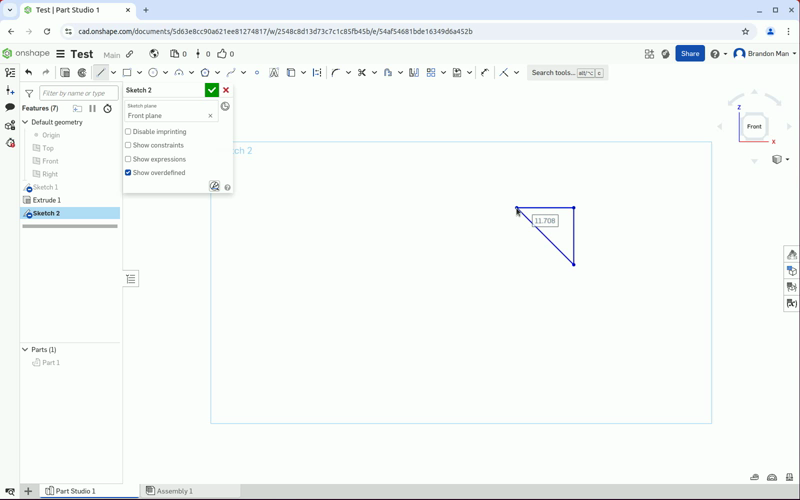
mouse_move(566, 209)
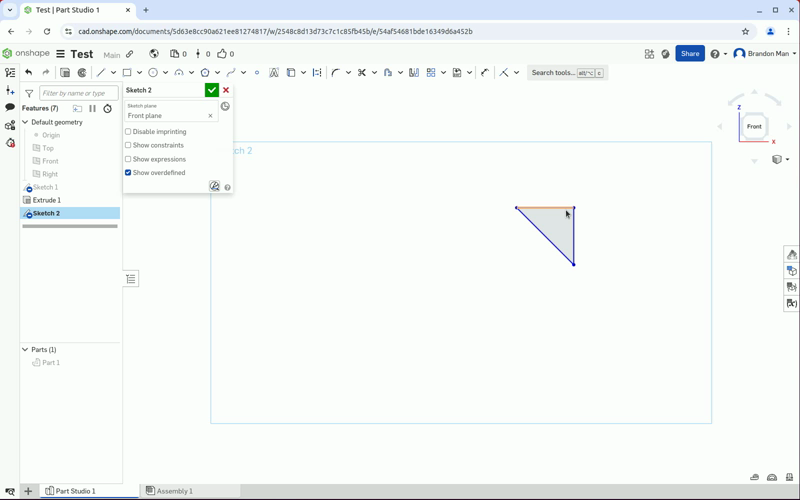
scroll(6)
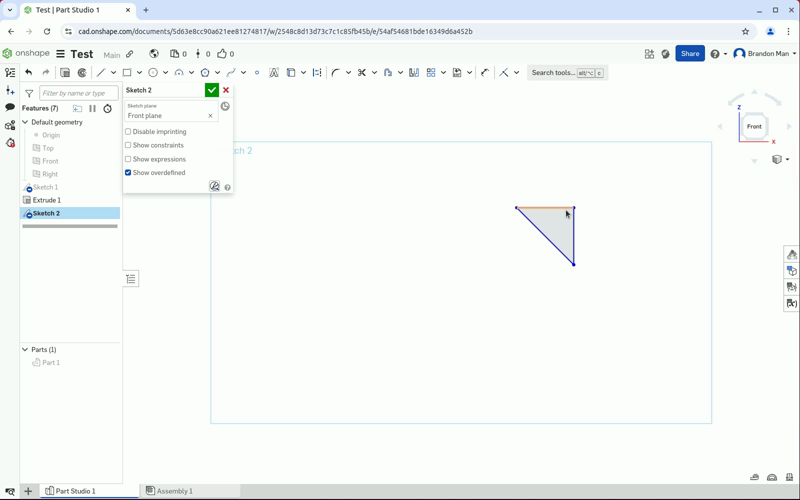
scroll(6)
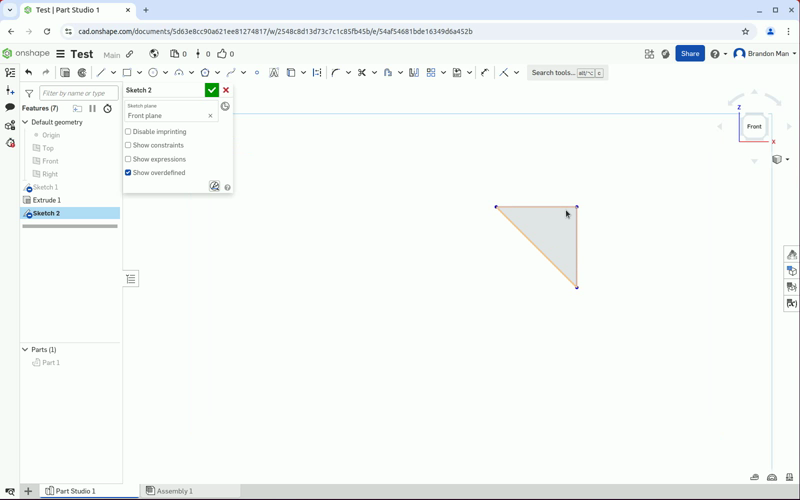
scroll(6)
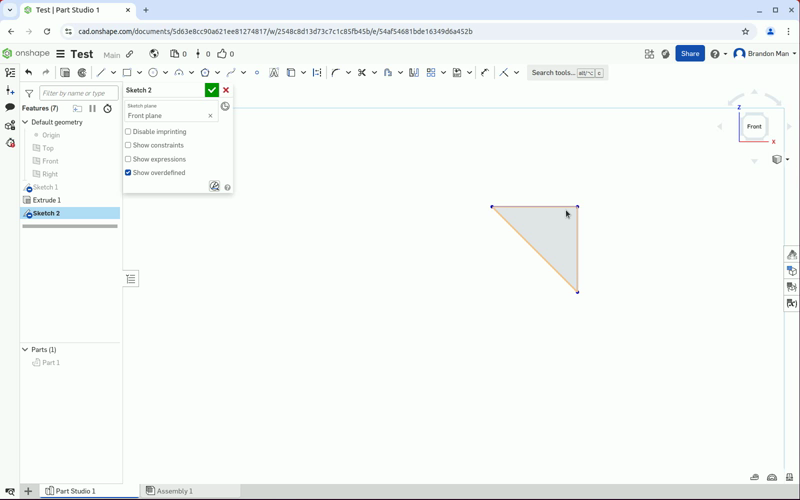
scroll(6)
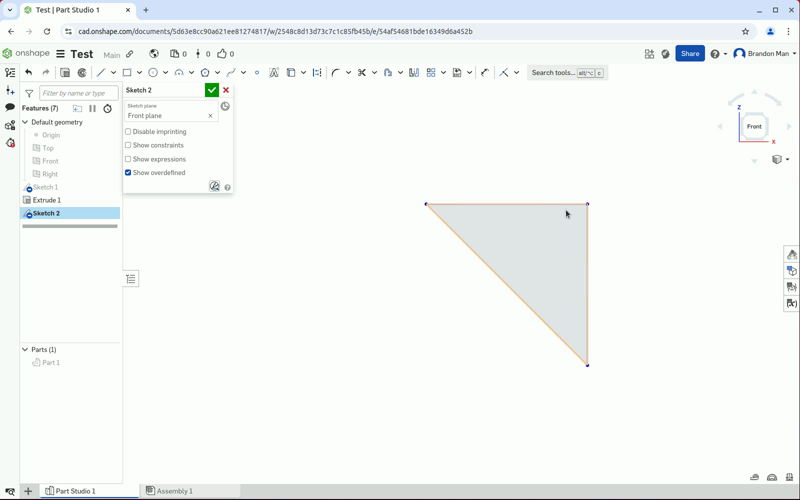
scroll(6)
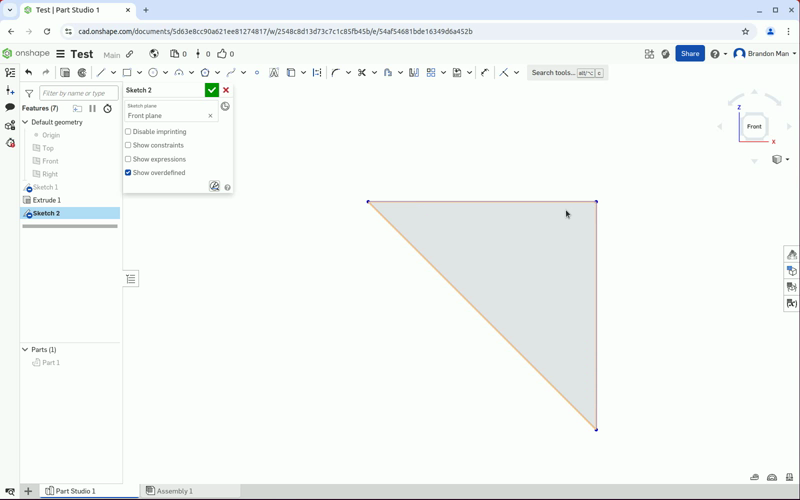
scroll(6)
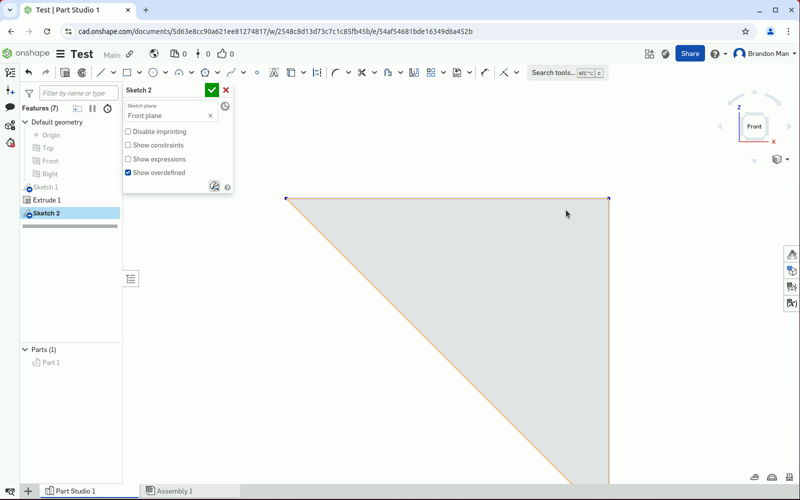
scroll(6)
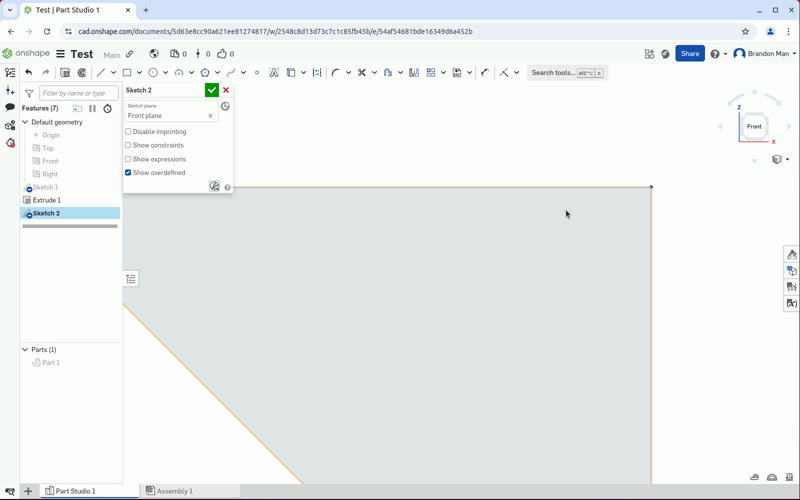
click(566, 209)
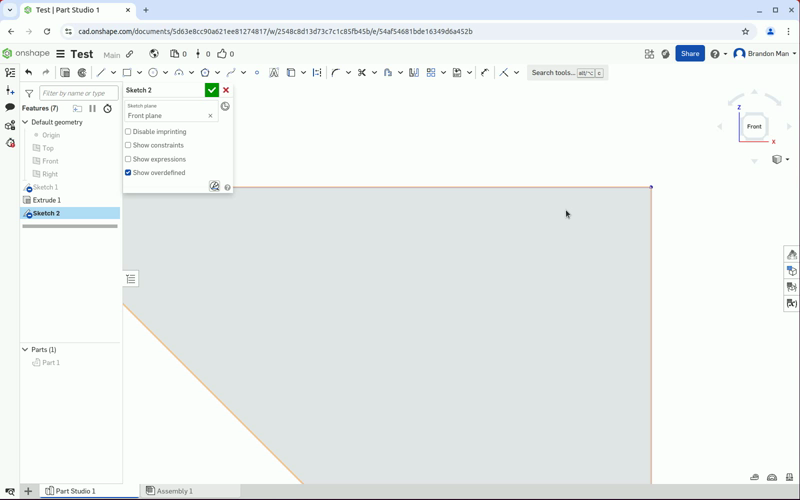
scroll(-6)
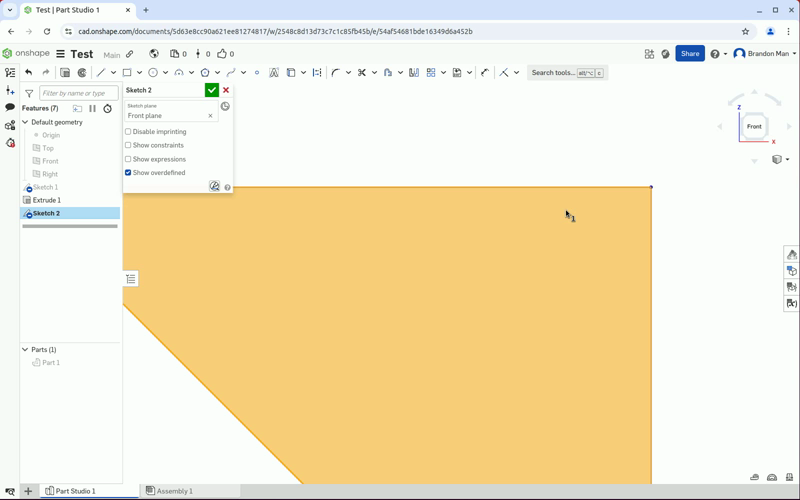
scroll(-6)
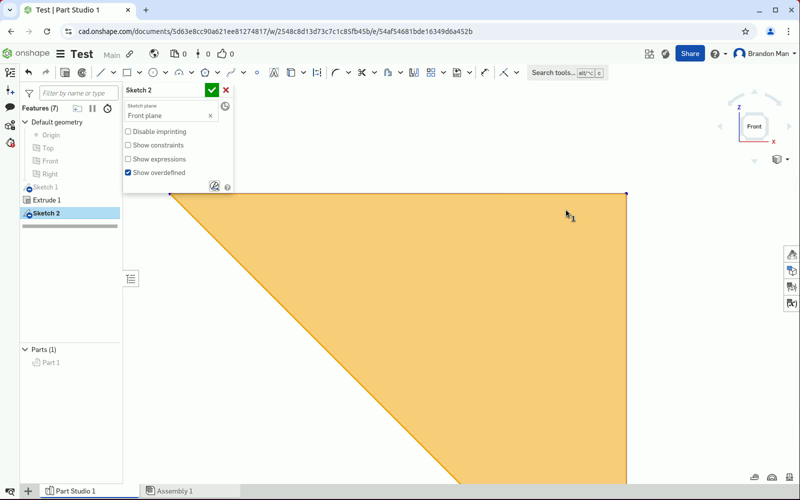
scroll(-6)
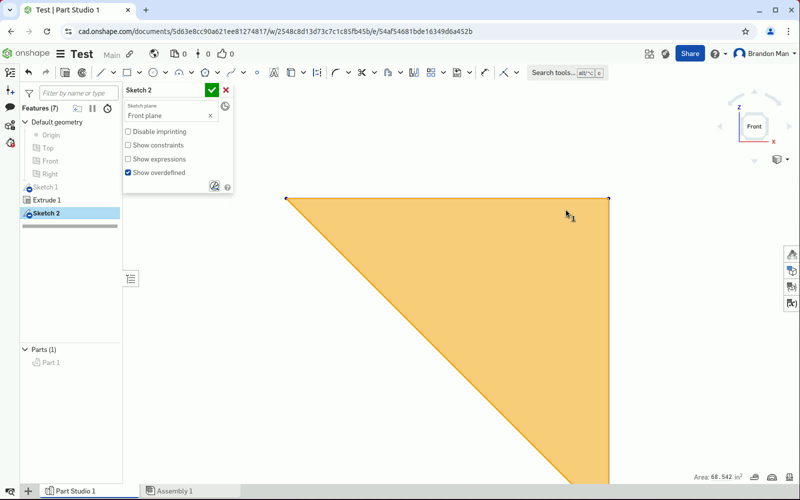
scroll(-6)
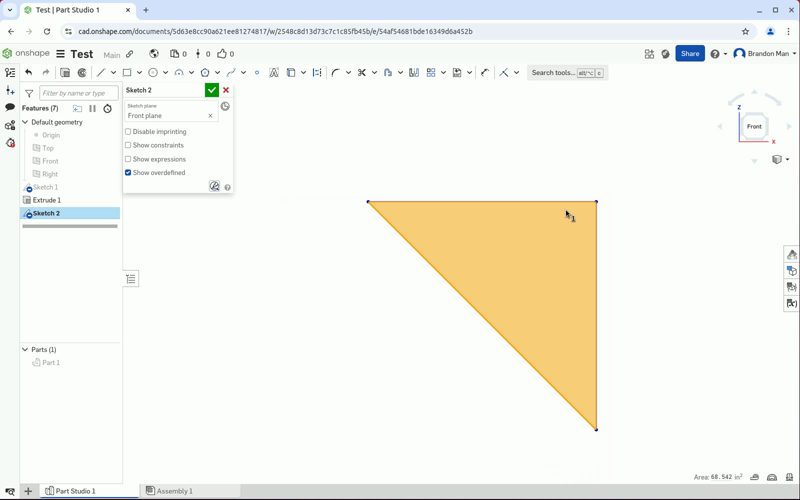
scroll(-6)
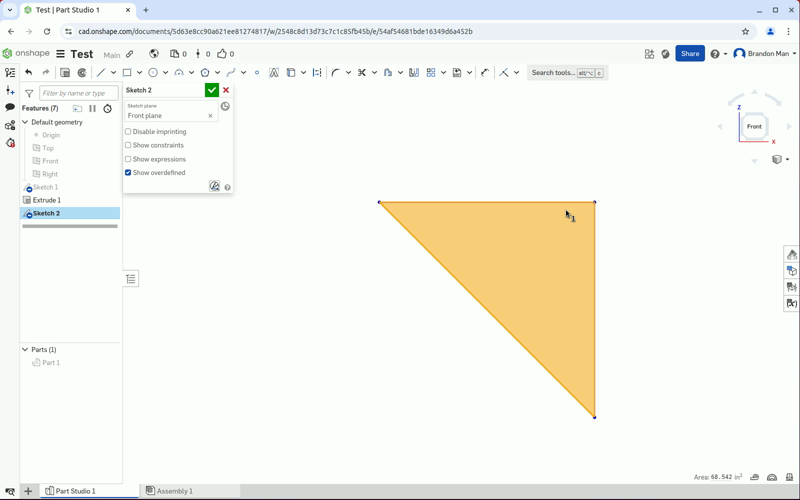
scroll(-6)
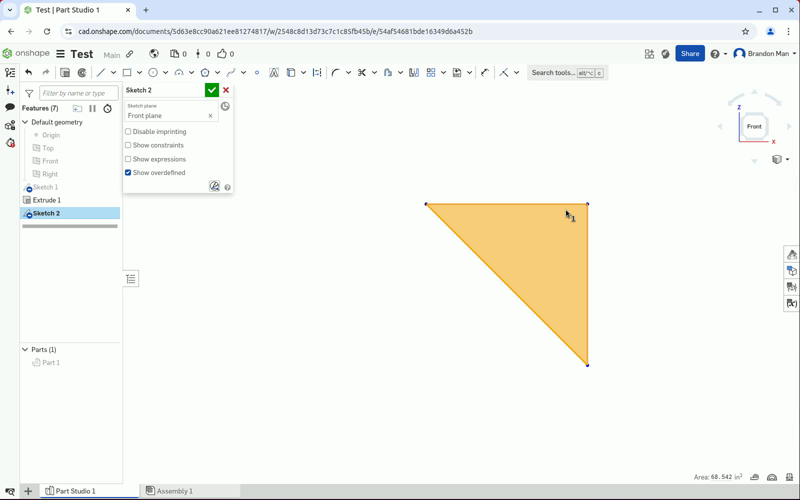
scroll(-6)
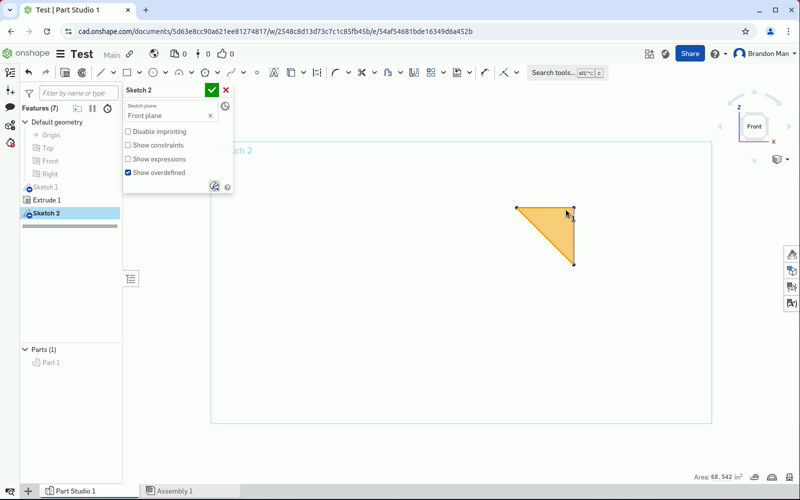
mouse_move(73, 352)
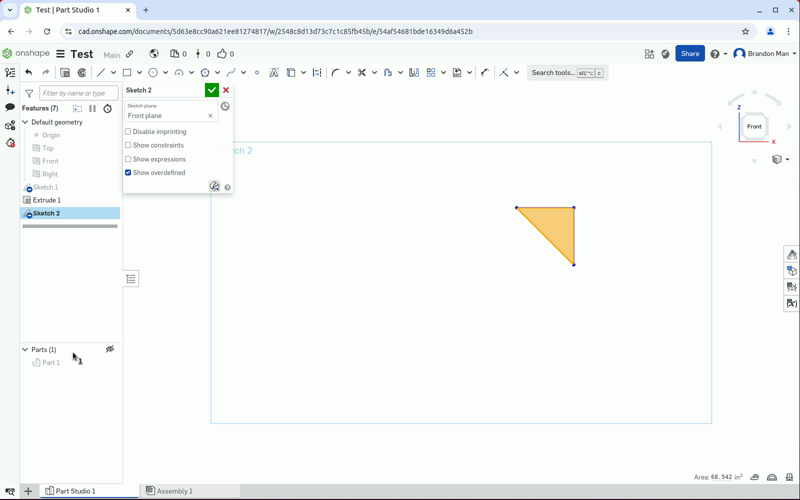
key(shift+y)
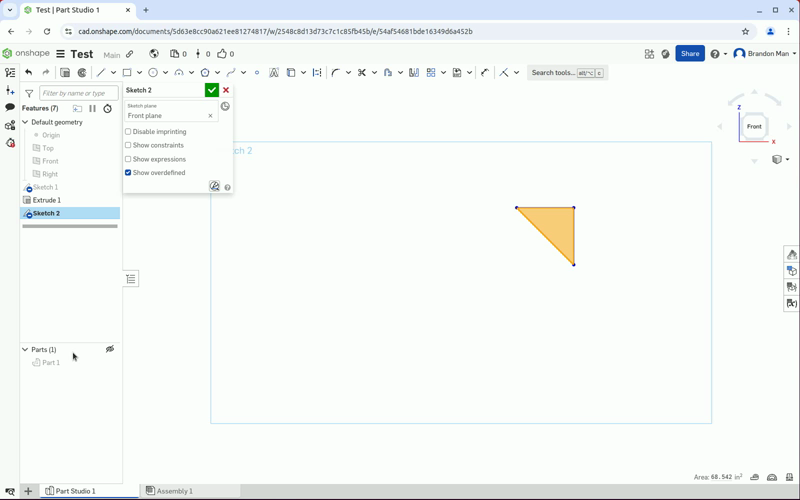
key(shift+e)
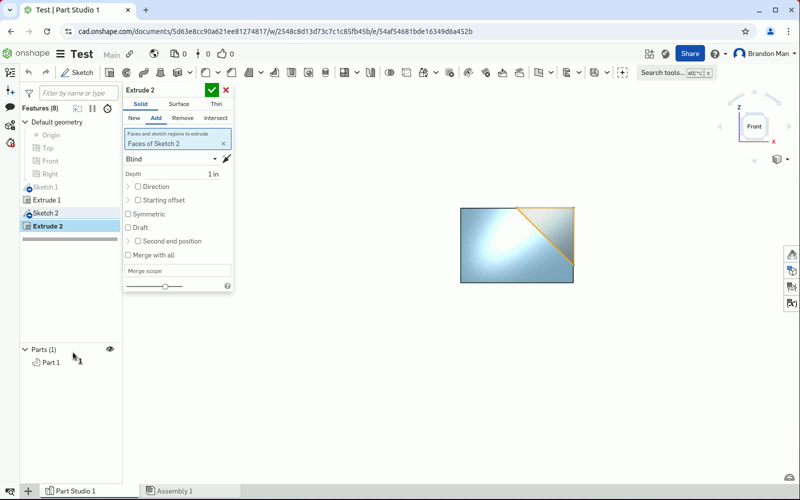
mouse_move(143, 106)
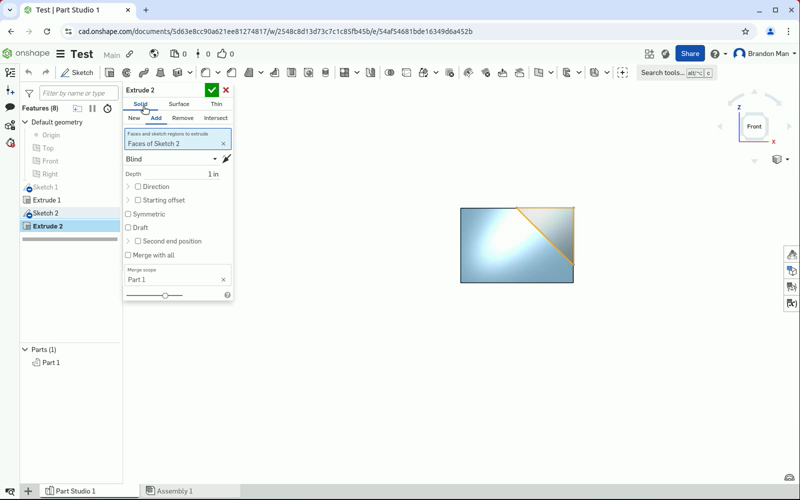
click(143, 106)
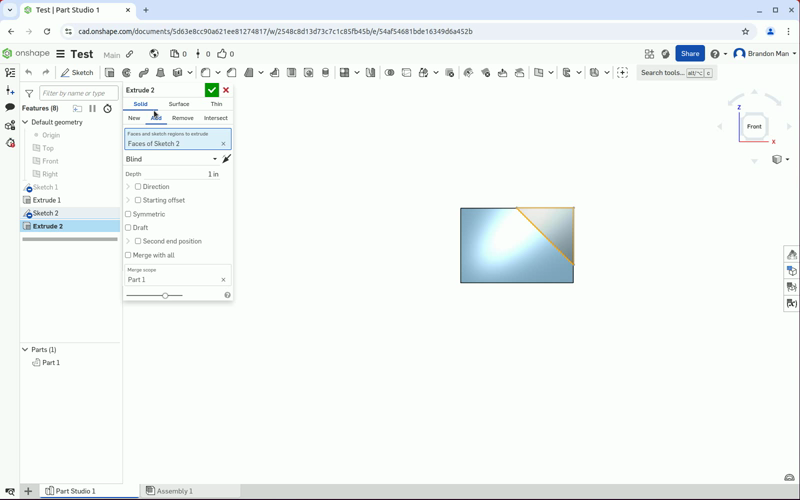
mouse_move(186, 120)
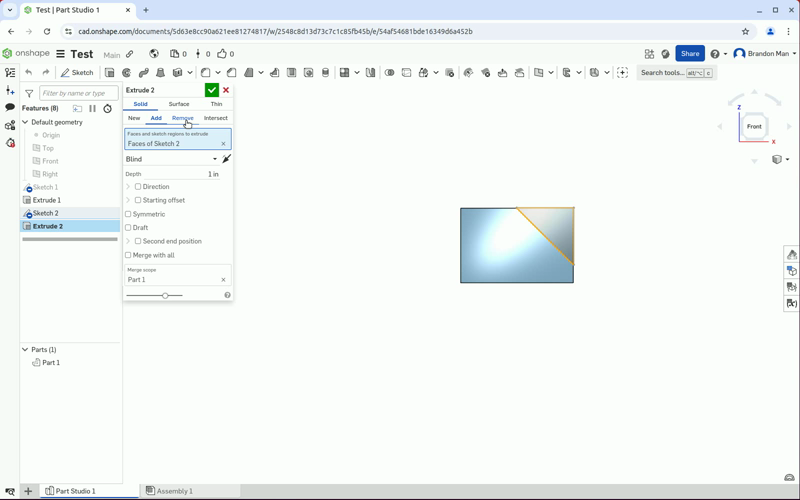
click(186, 120)
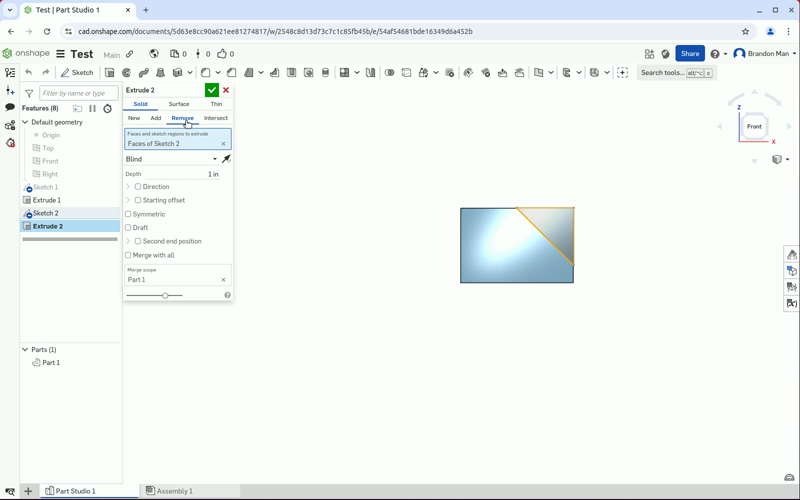
key(tab, 4)
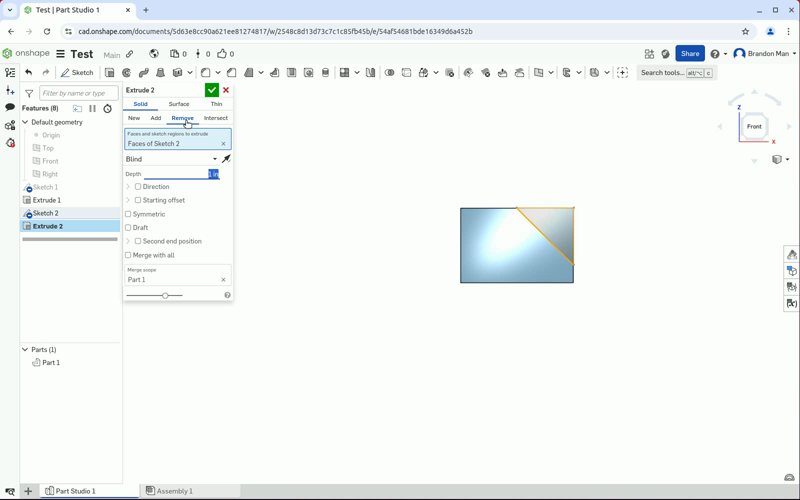
text(7.702)
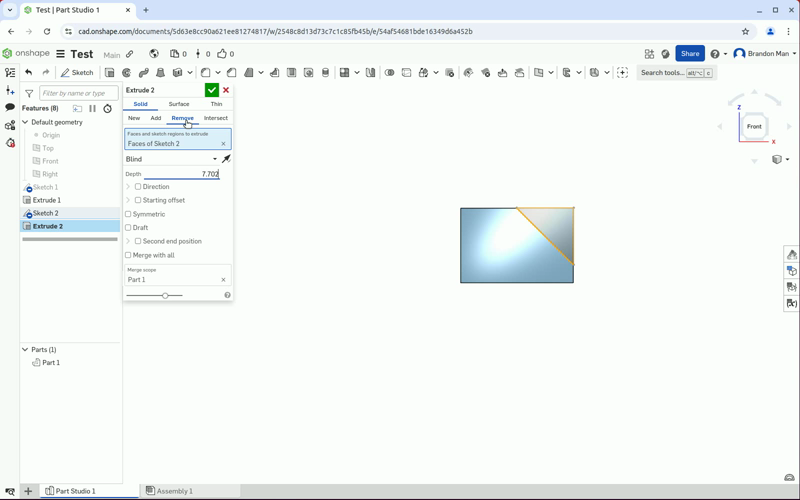
key(tab, 3)
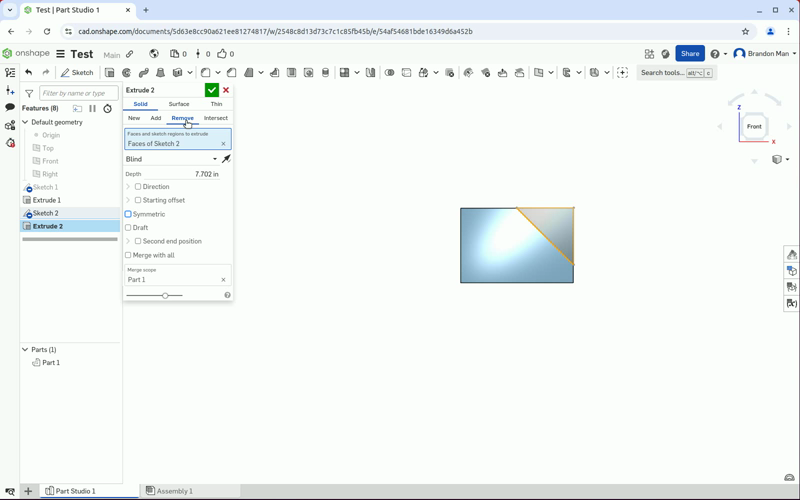
key(space)
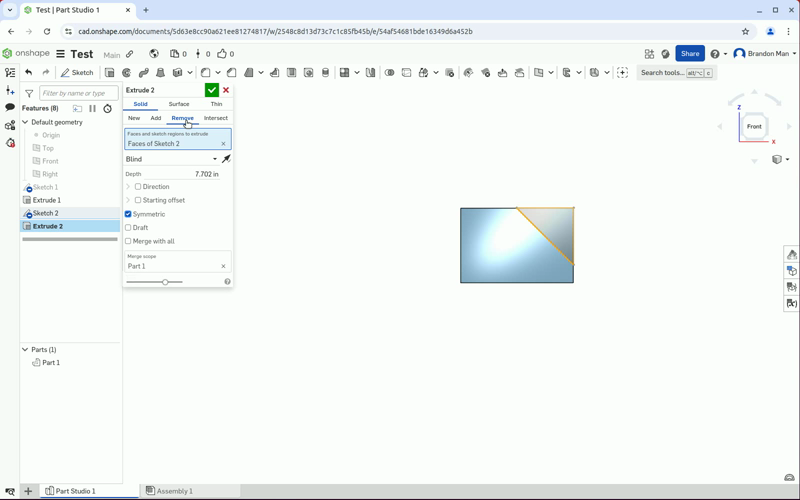
key(tab, 2)
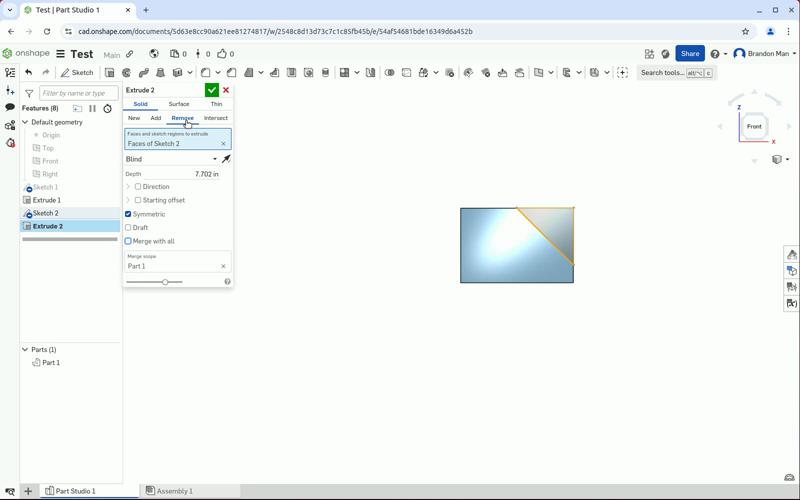
key(space)
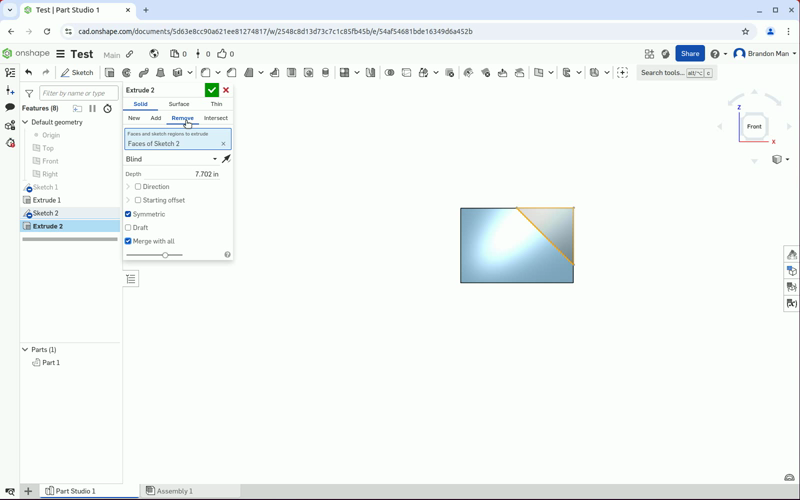
key(enter)
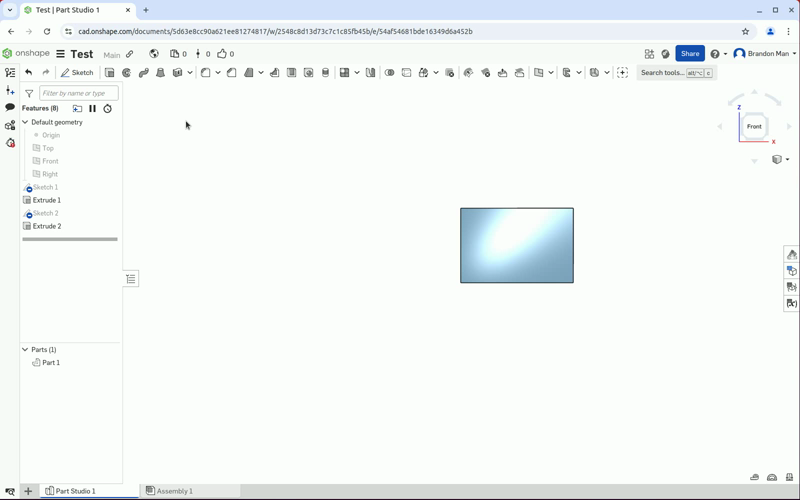
key(shift+h)
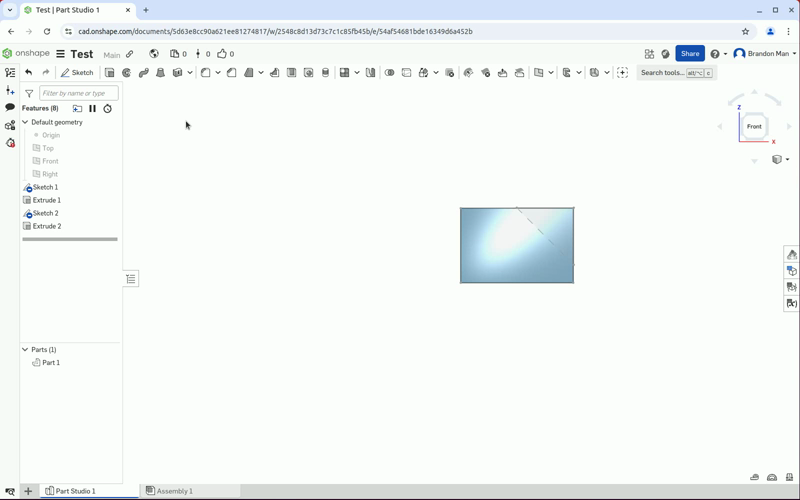
key(shift+h)
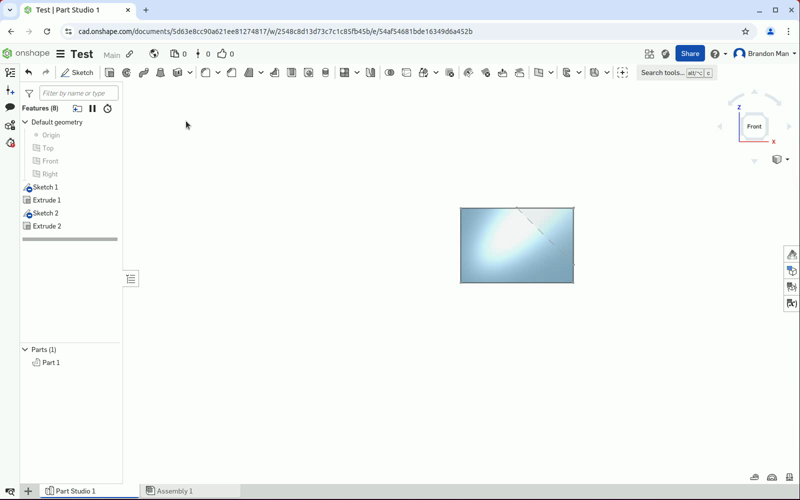
key(shift+7)
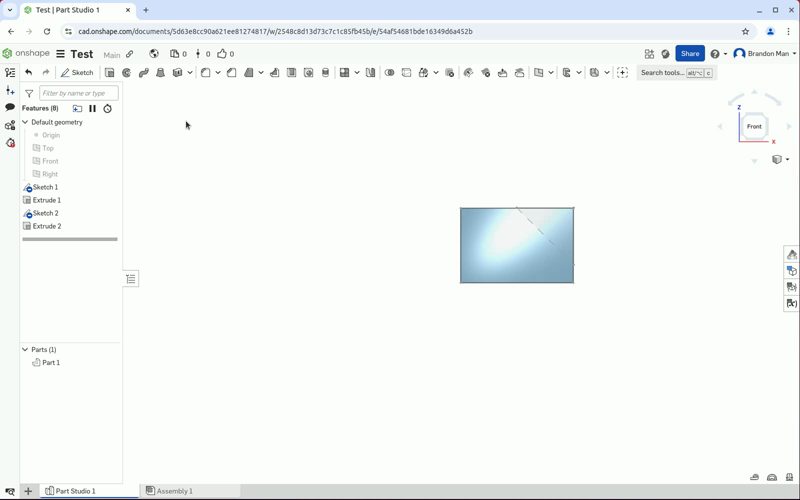
key(left, 2)
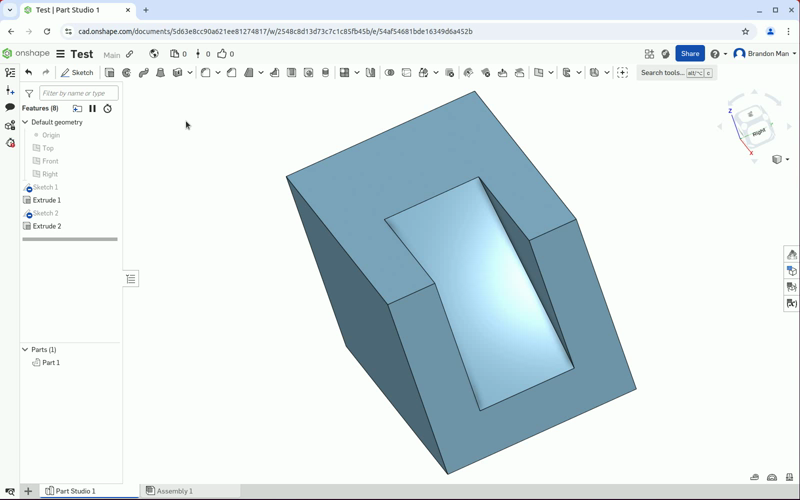
key(down, 2)
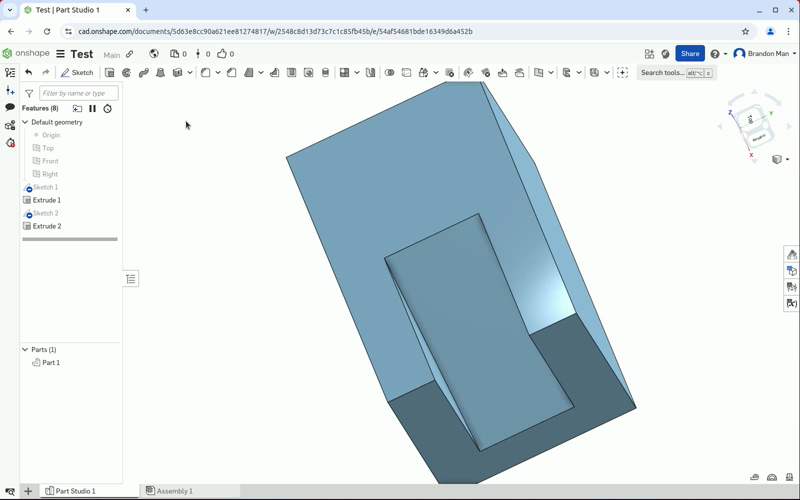
key(up, 2)
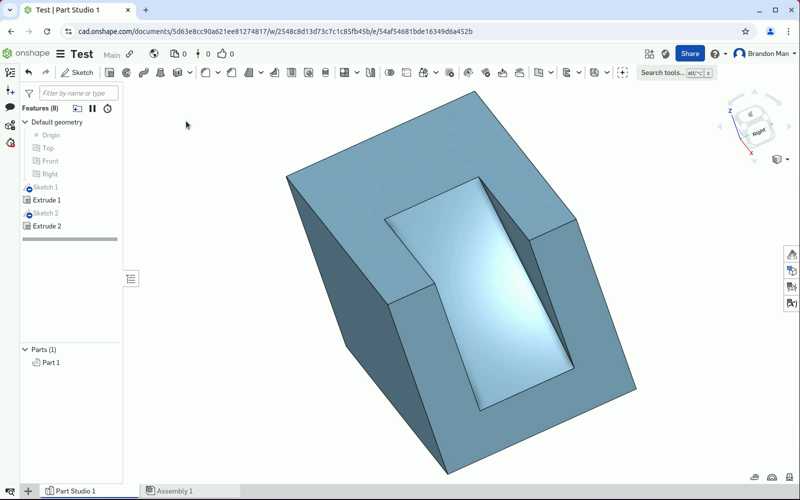
key(right, 2)
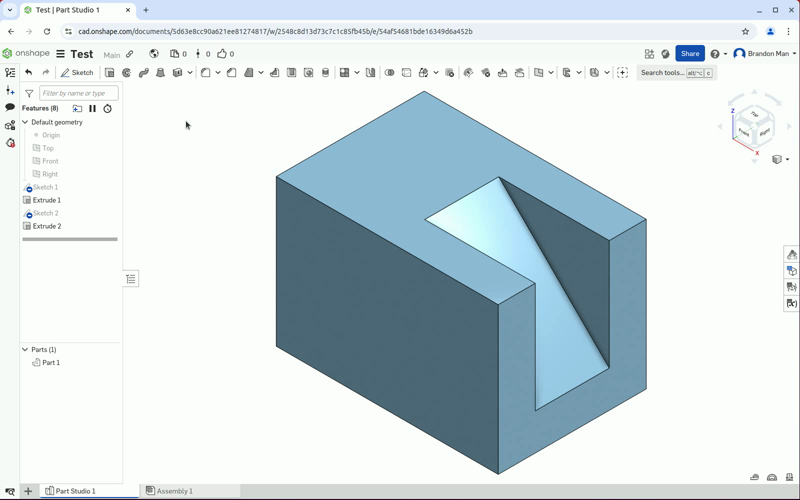
mouse_move(73, 189)
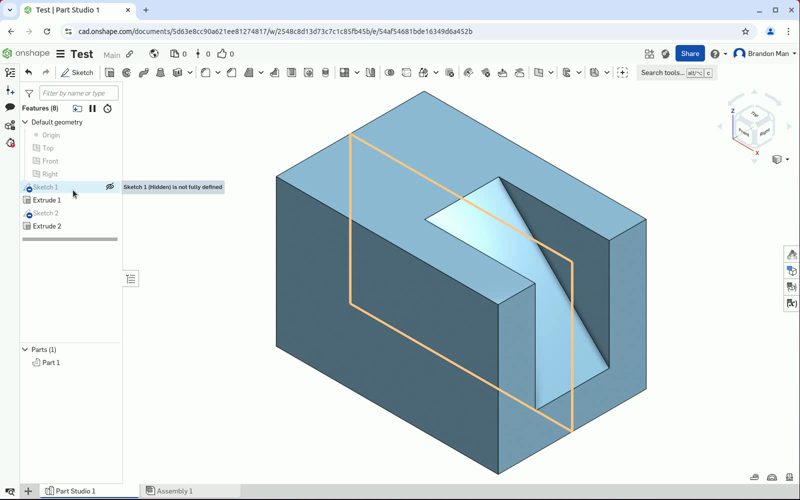
click(73, 189)